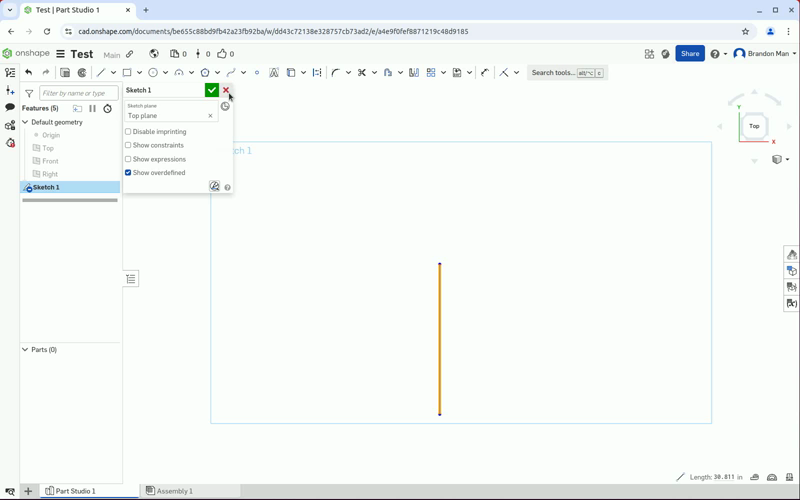
key(shift+h)
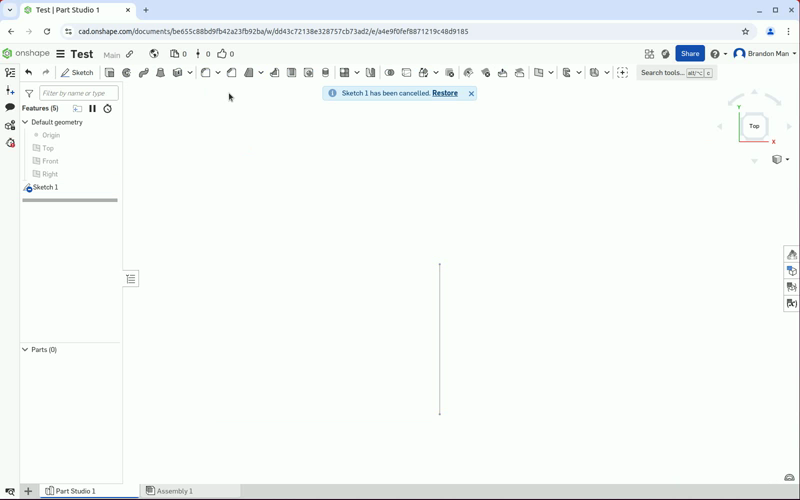
key(shift+s)
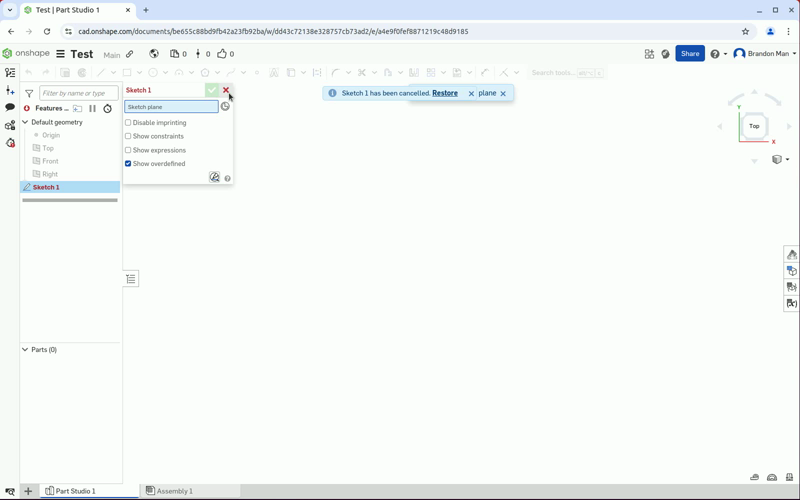
mouse_move(73, 150)
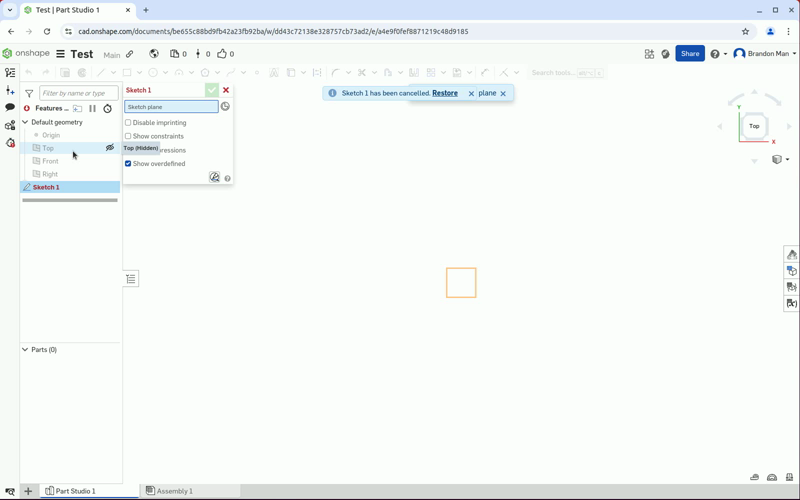
click(73, 150)
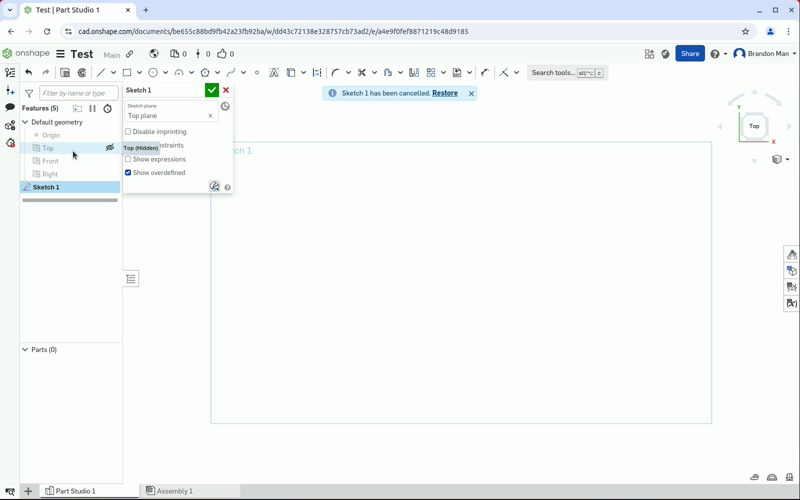
mouse_move(73, 352)
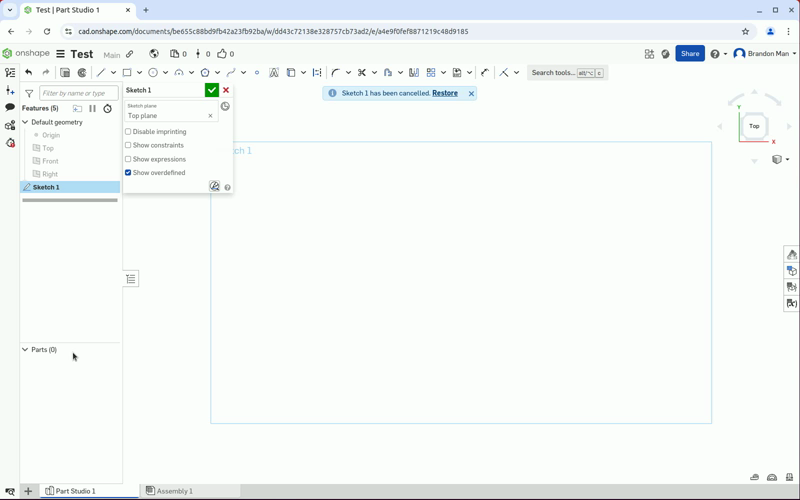
key(y)
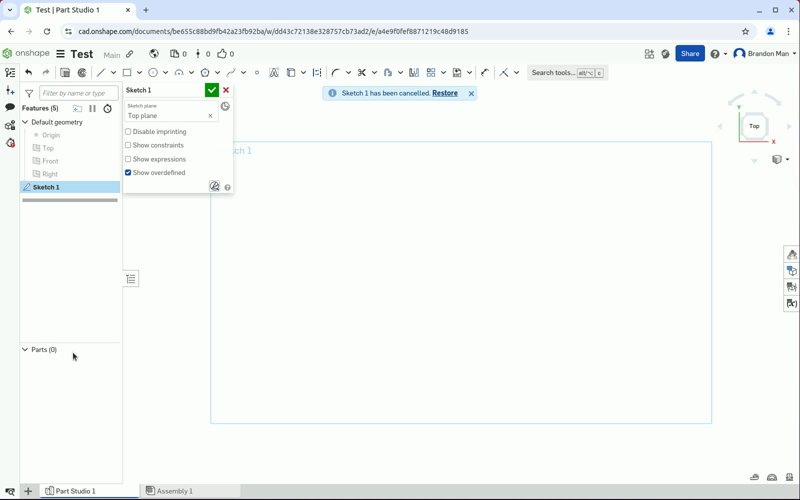
key(l)
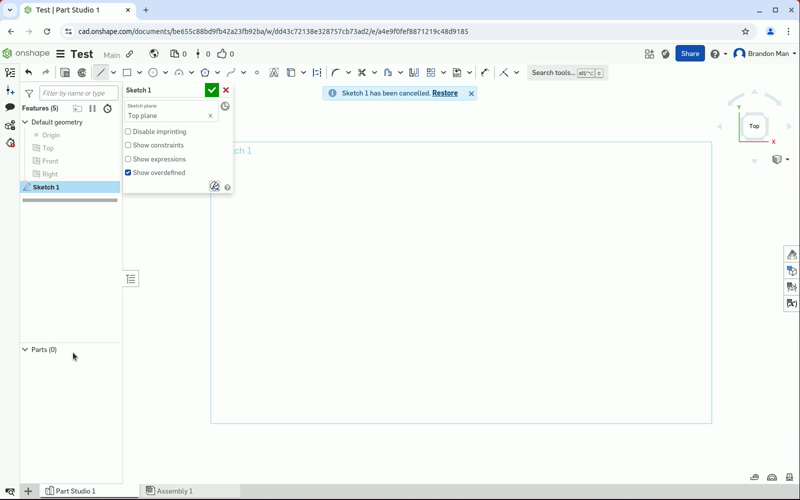
key_down(shift)
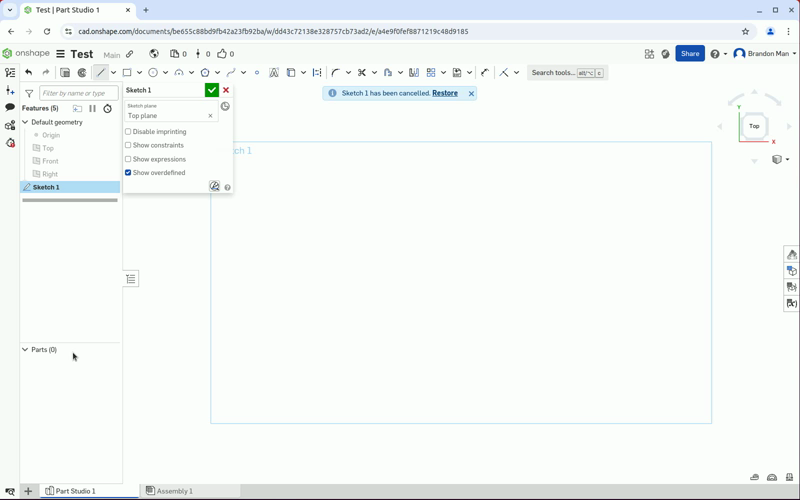
mouse_move(404, 339)
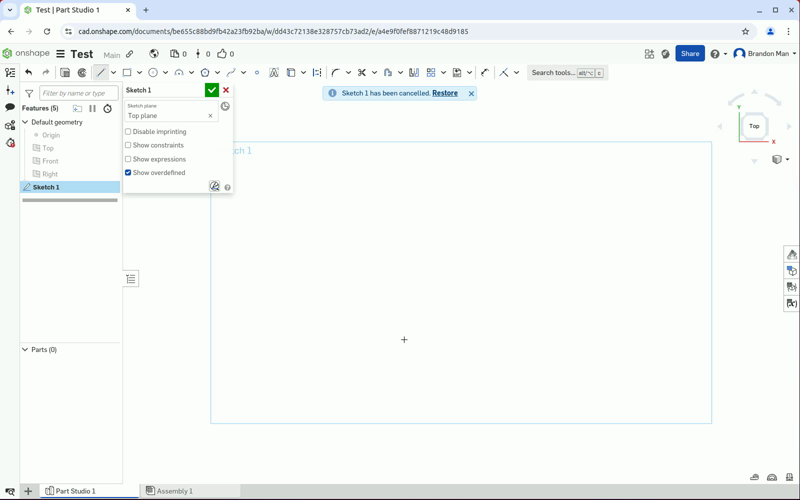
click(404, 339)
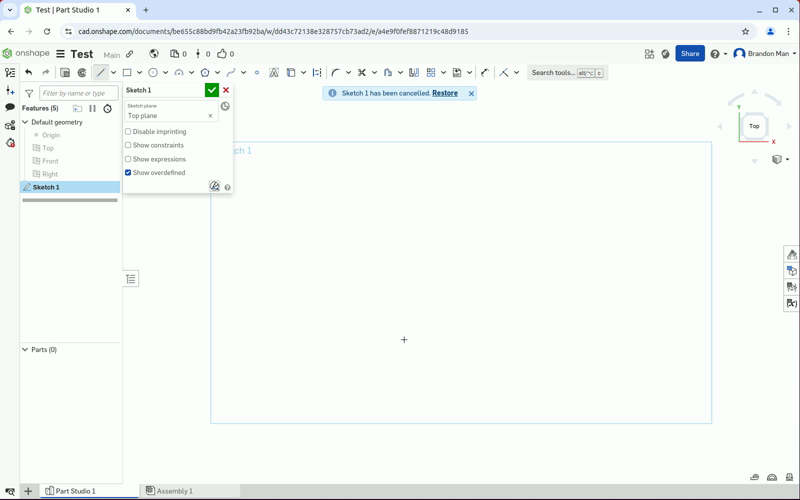
key_up(shift)
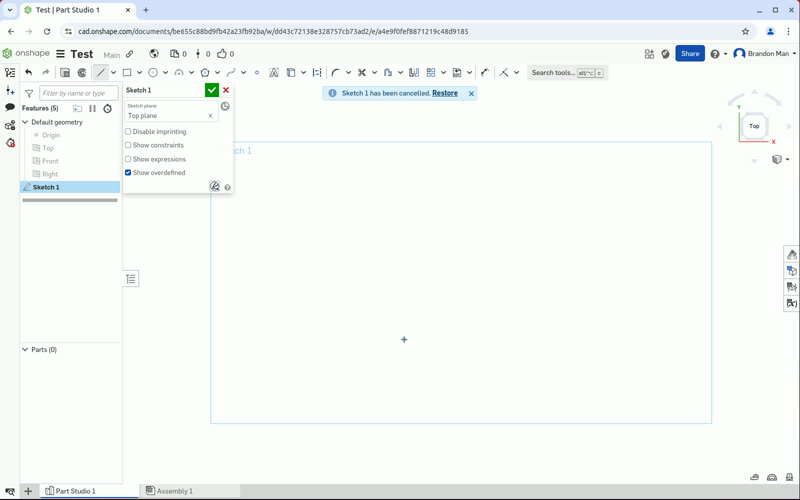
key_down(shift)
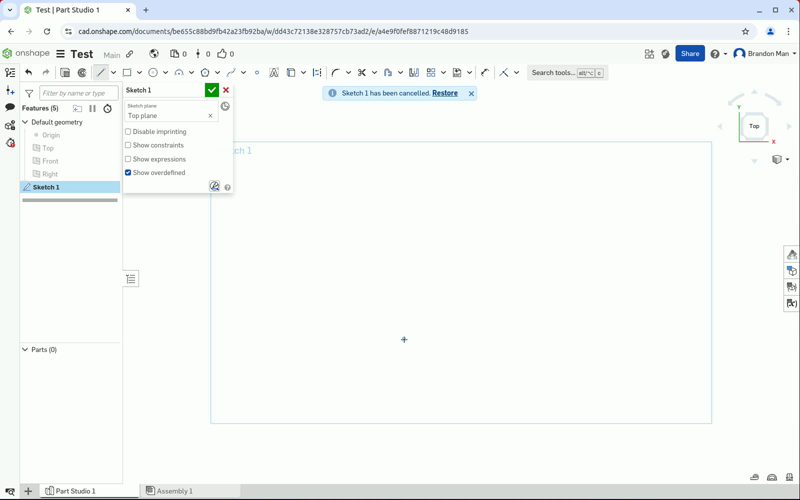
mouse_move(516, 339)
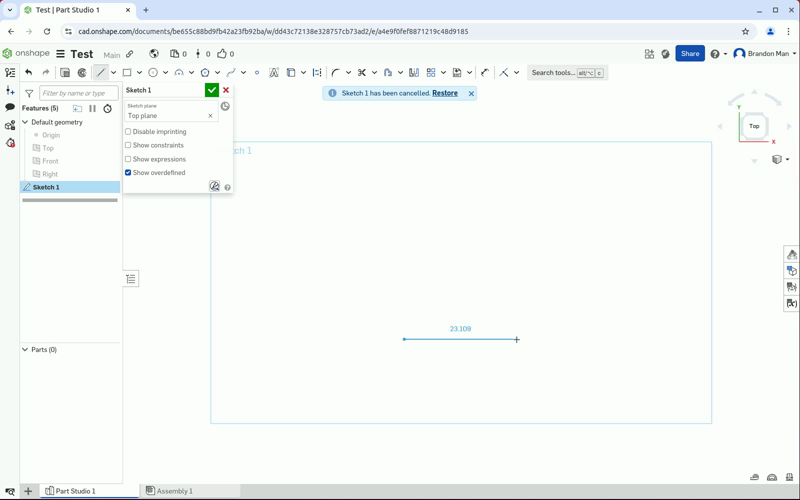
click(516, 339)
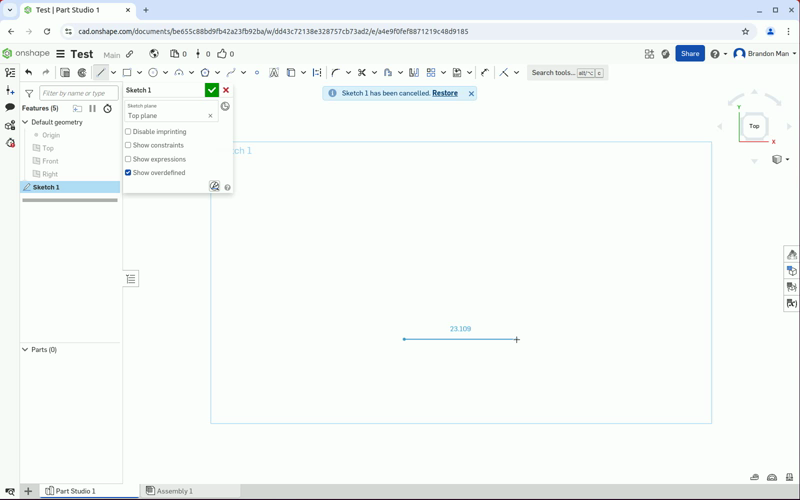
key_up(shift)
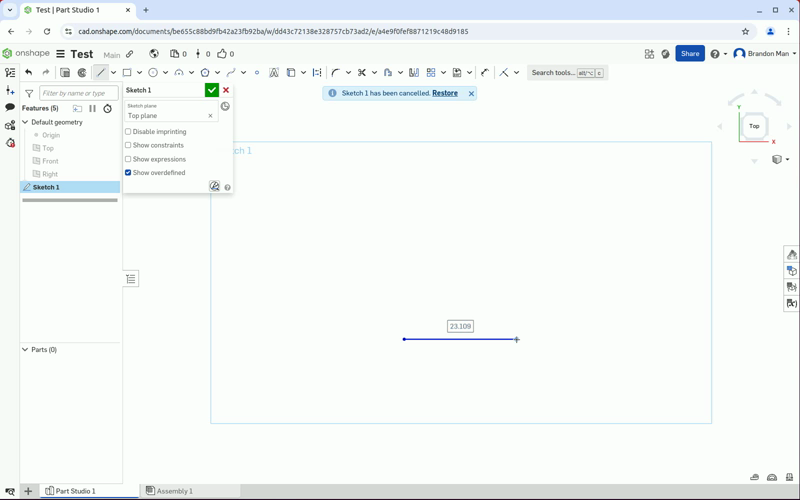
key_down(shift)
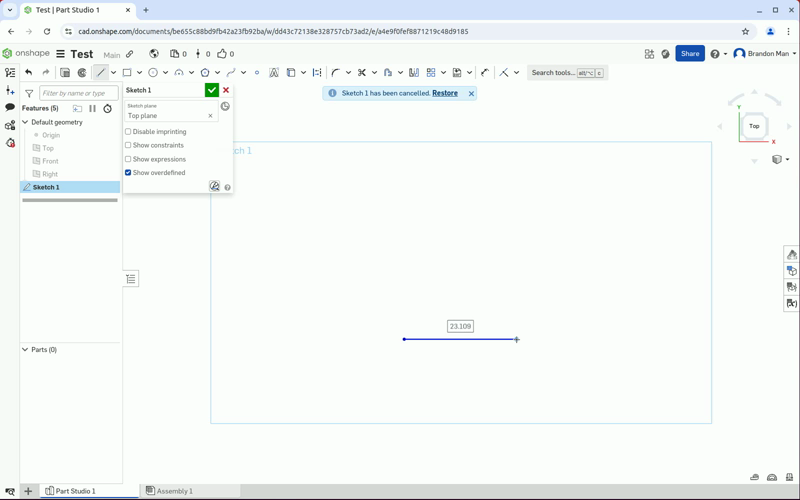
mouse_move(516, 226)
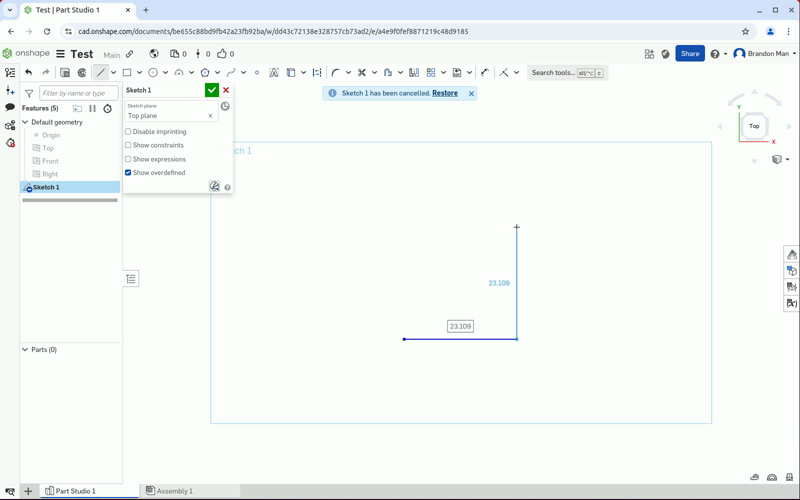
click(516, 226)
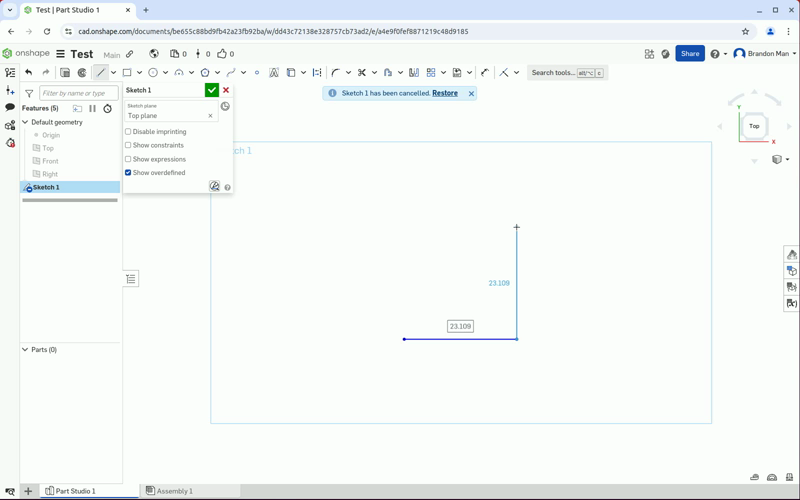
key_up(shift)
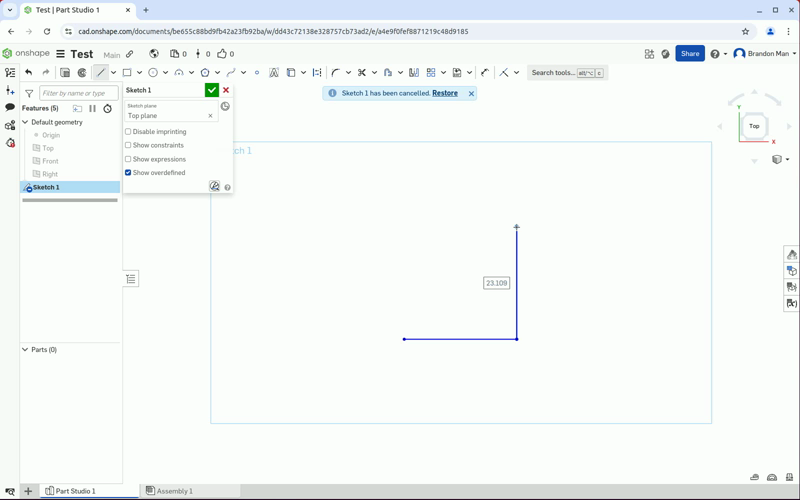
key_down(shift)
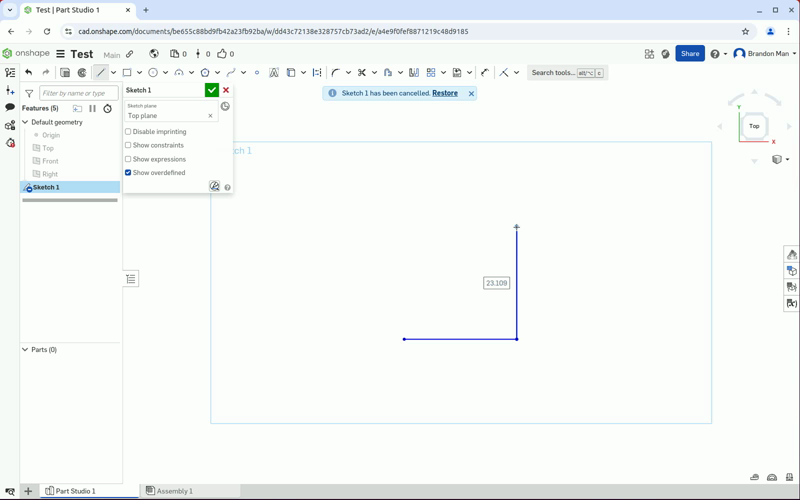
mouse_move(404, 226)
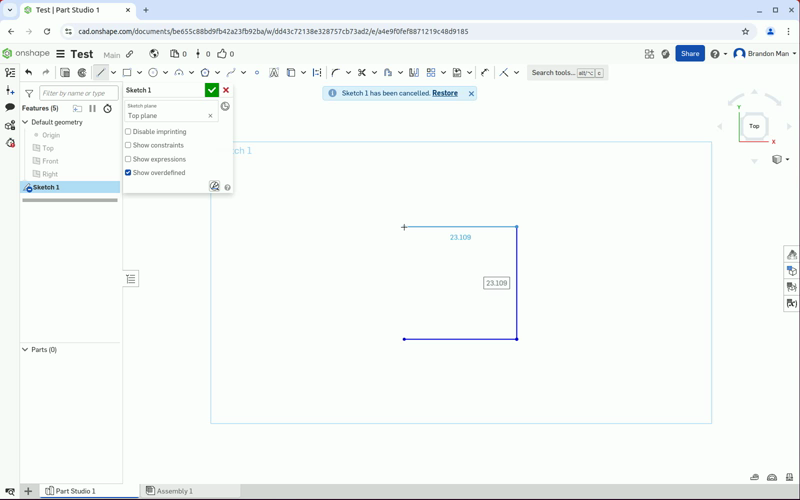
click(404, 226)
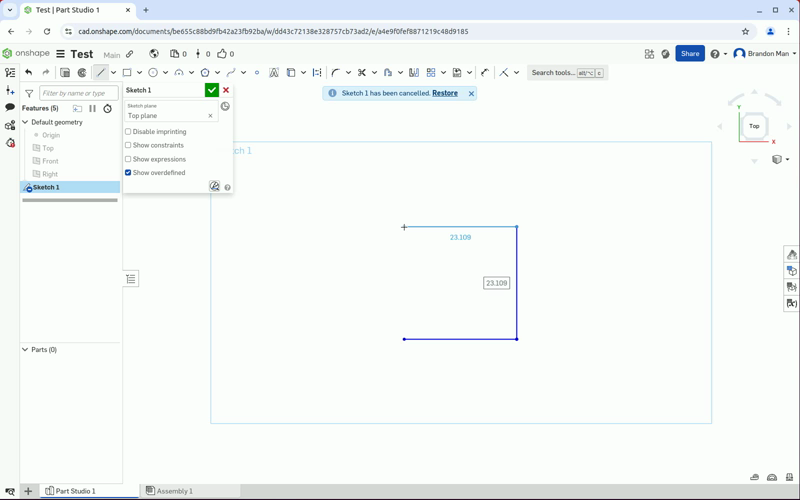
key_up(shift)
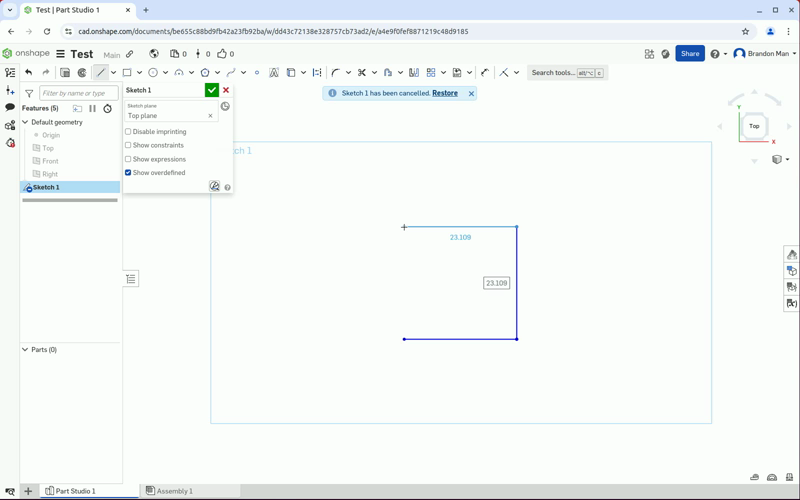
key_down(shift)
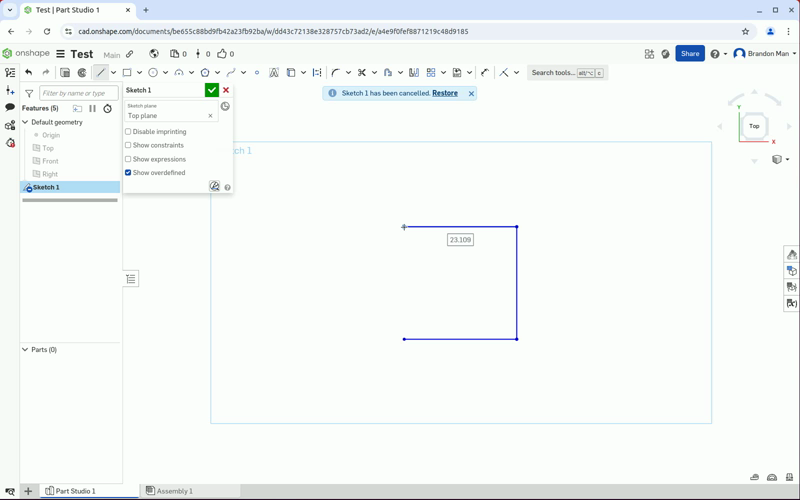
mouse_move(404, 339)
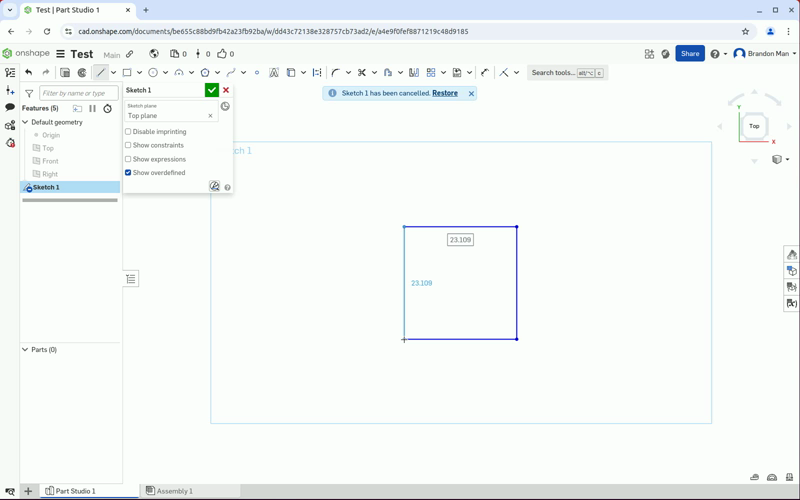
key_up(shift)
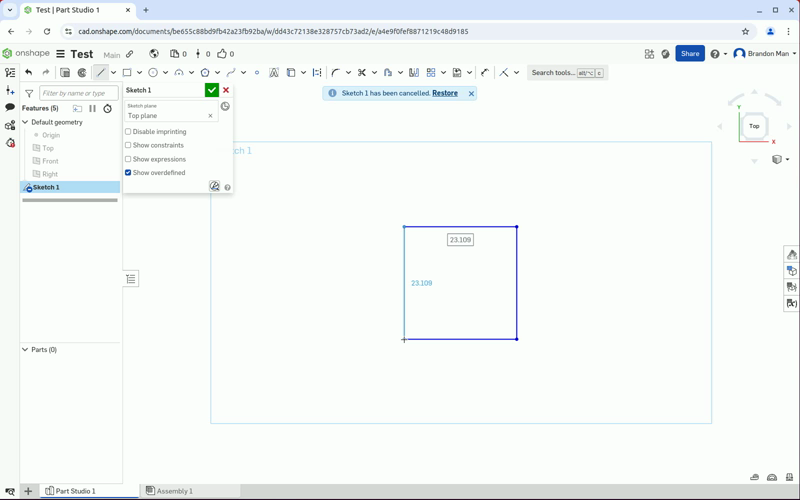
click(404, 339)
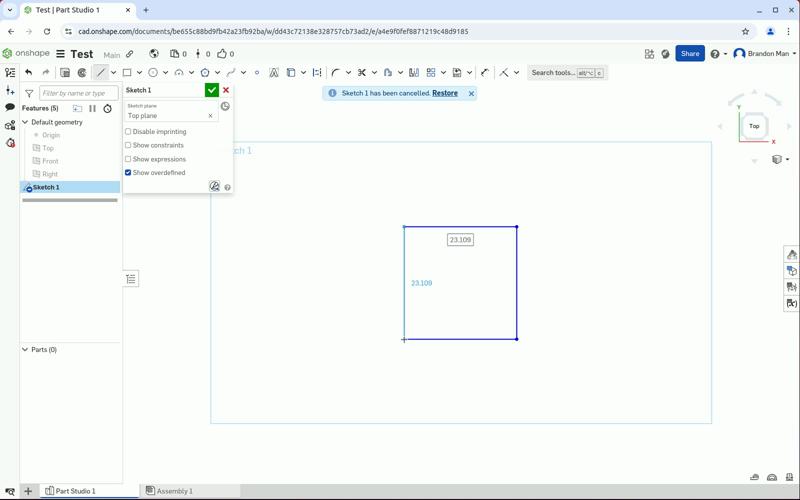
key(esc)
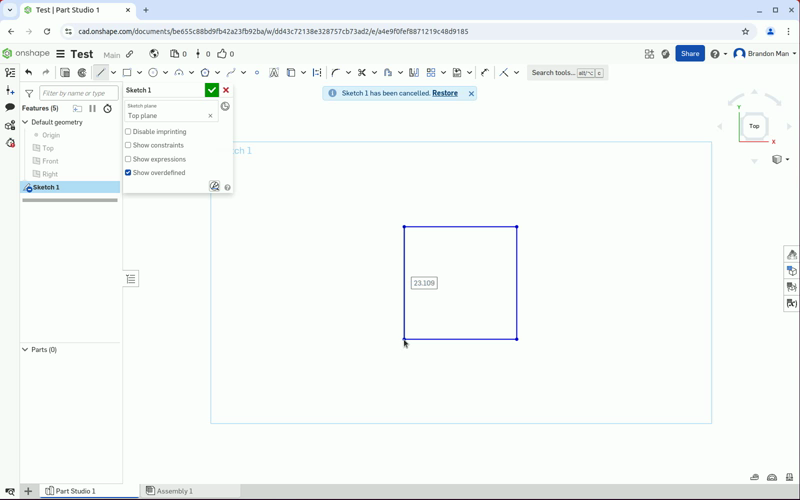
mouse_move(429, 278)
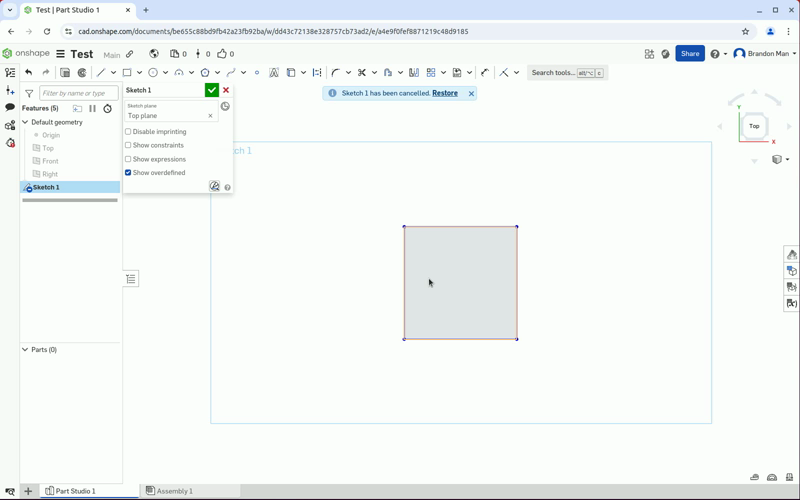
click(429, 278)
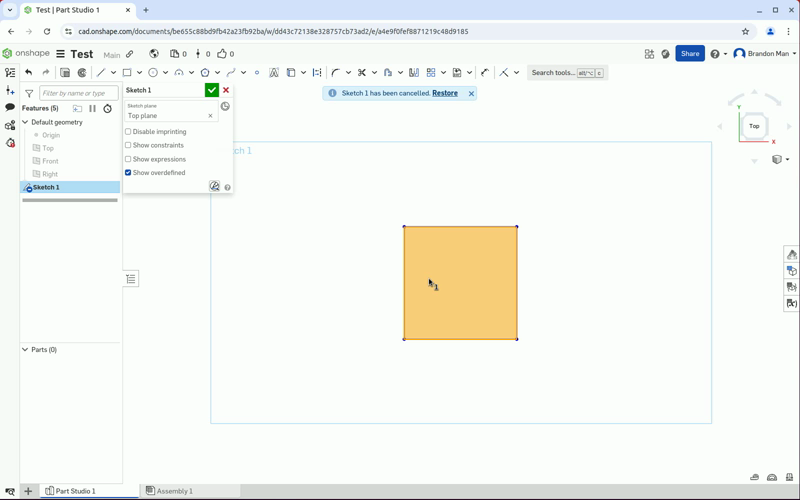
mouse_move(73, 352)
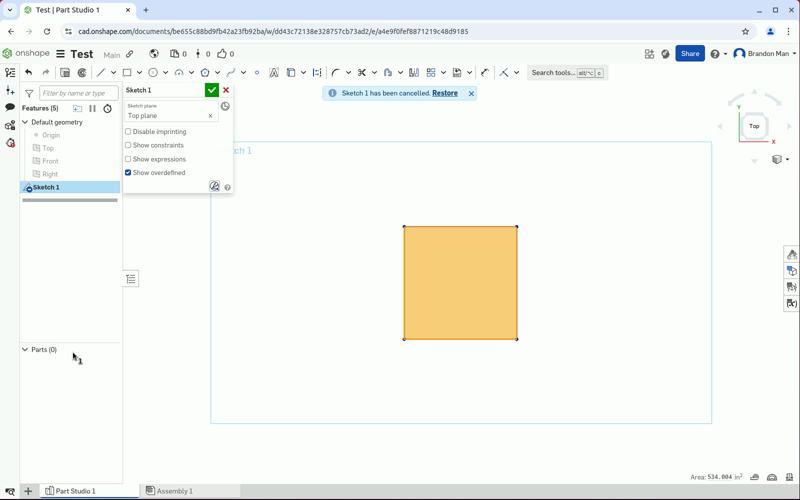
key(shift+y)
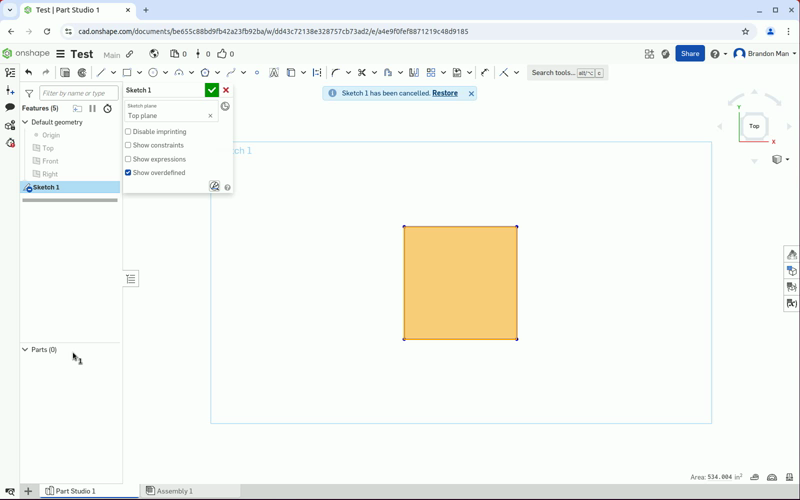
key(shift+e)
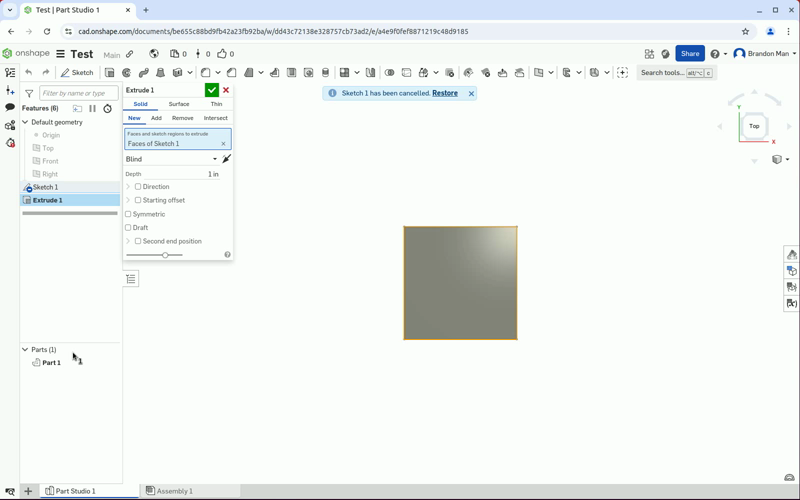
mouse_move(143, 106)
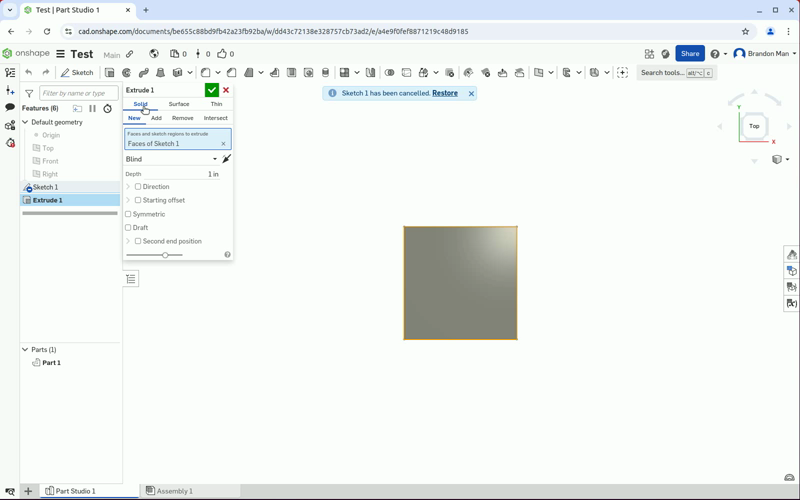
click(143, 106)
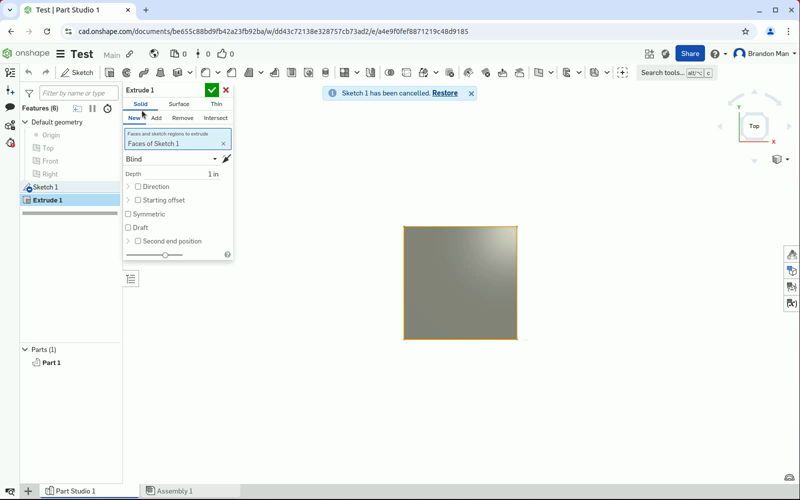
mouse_move(137, 120)
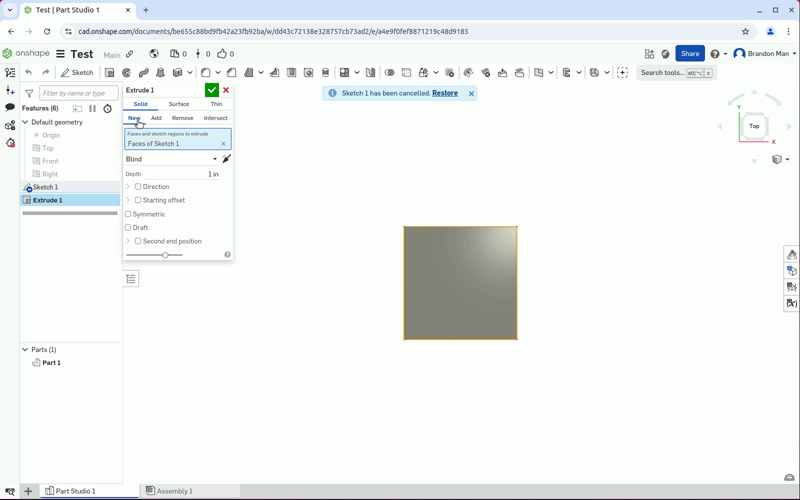
click(137, 120)
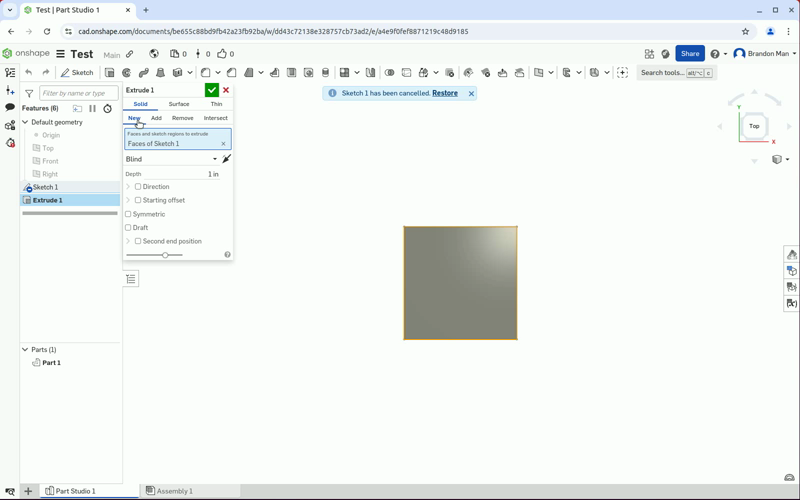
key(tab, 4)
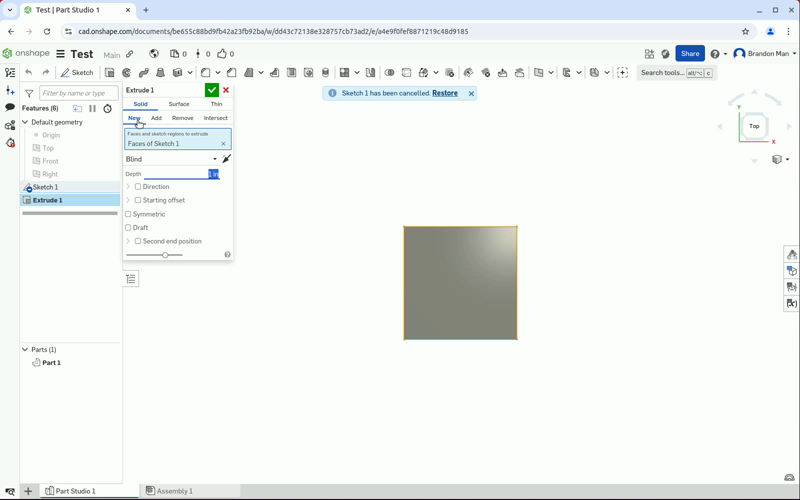
text(23.108)
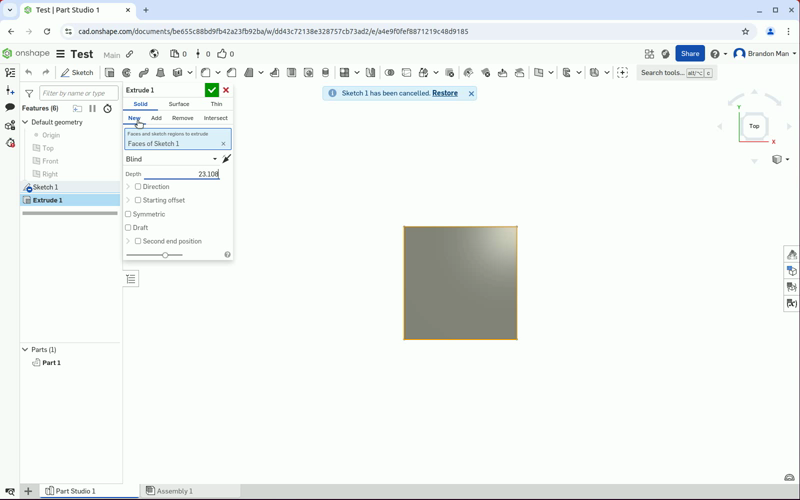
key(enter)
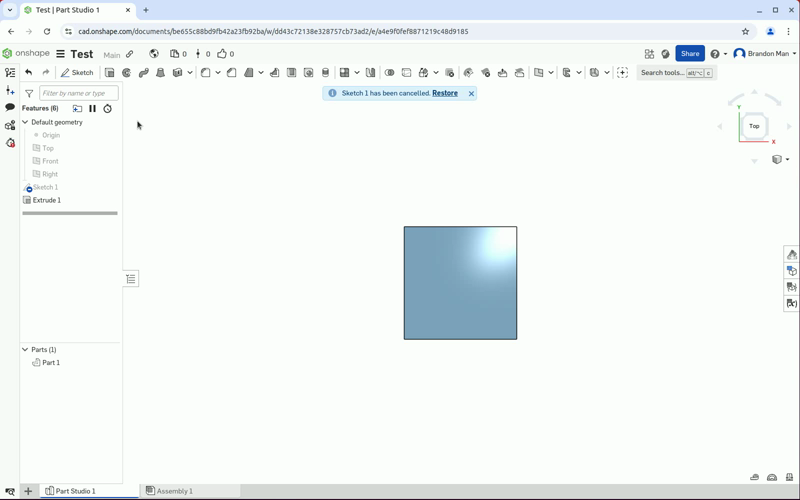
key(shift+h)
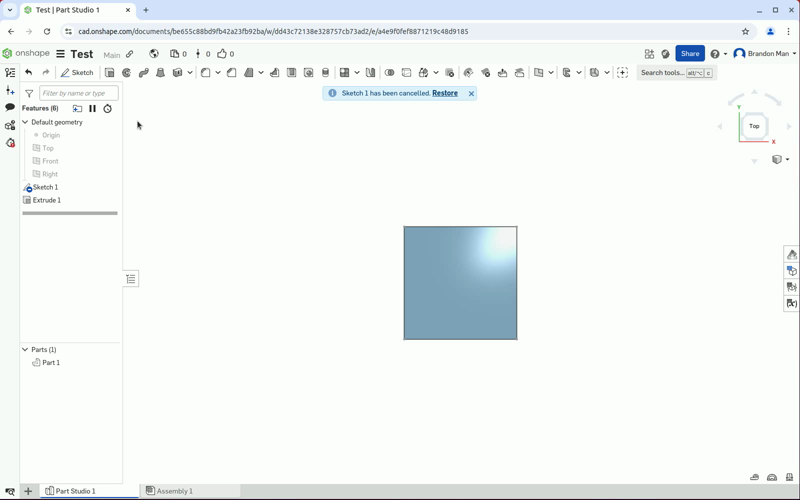
key(shift+h)
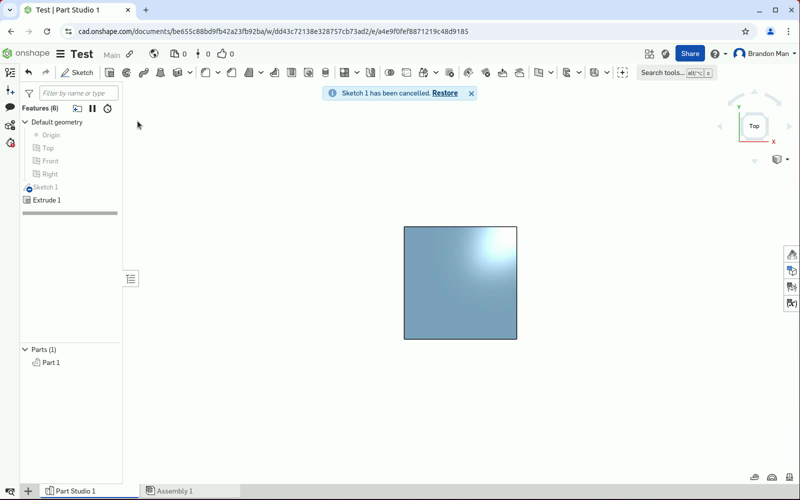
mouse_move(73, 189)
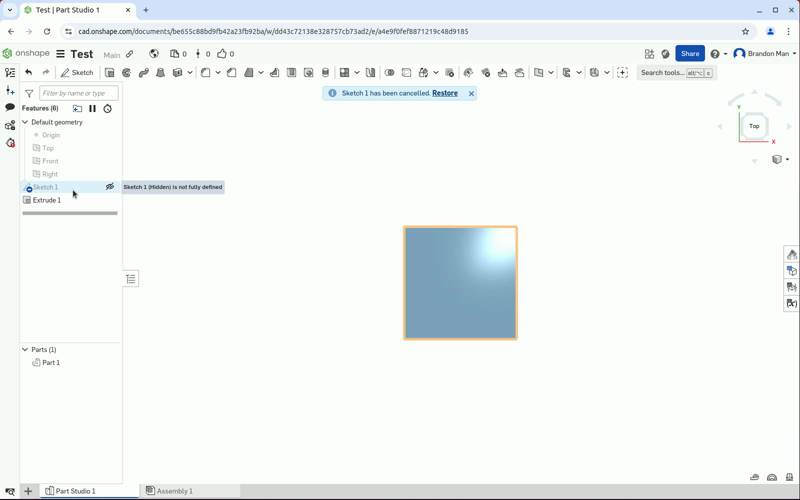
click(73, 189)
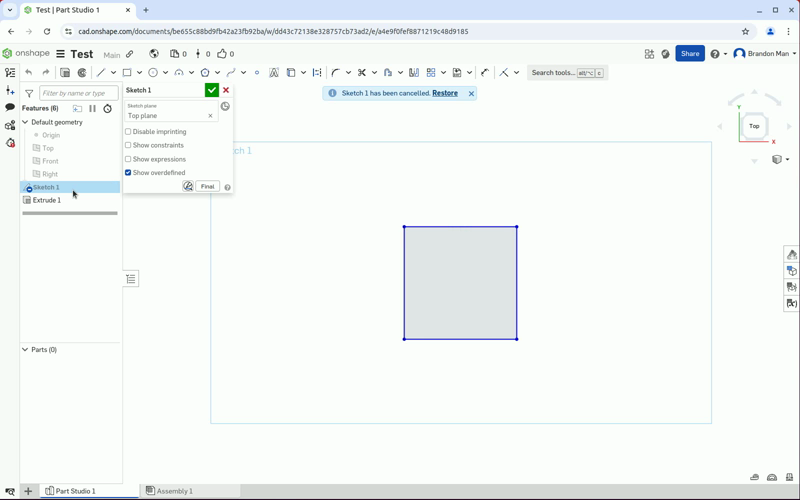
mouse_move(229, 92)
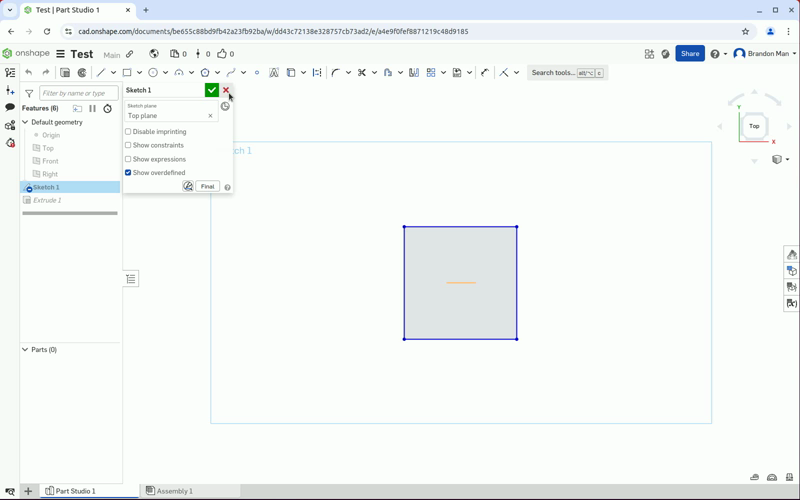
click(229, 92)
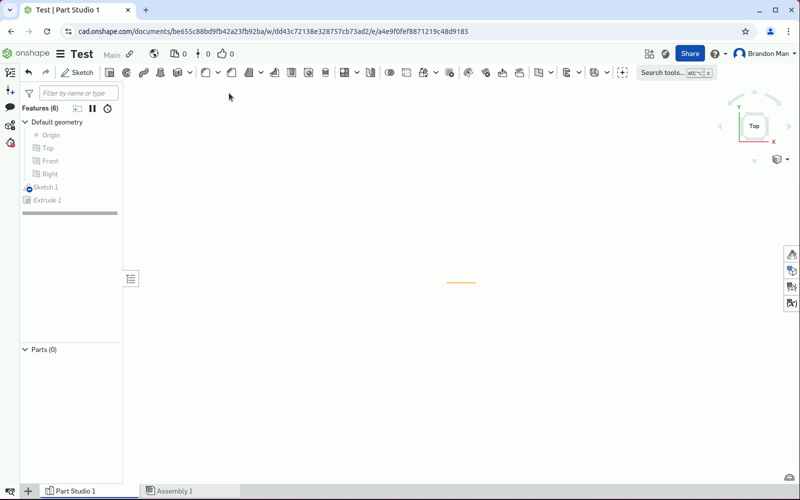
mouse_move(73, 352)
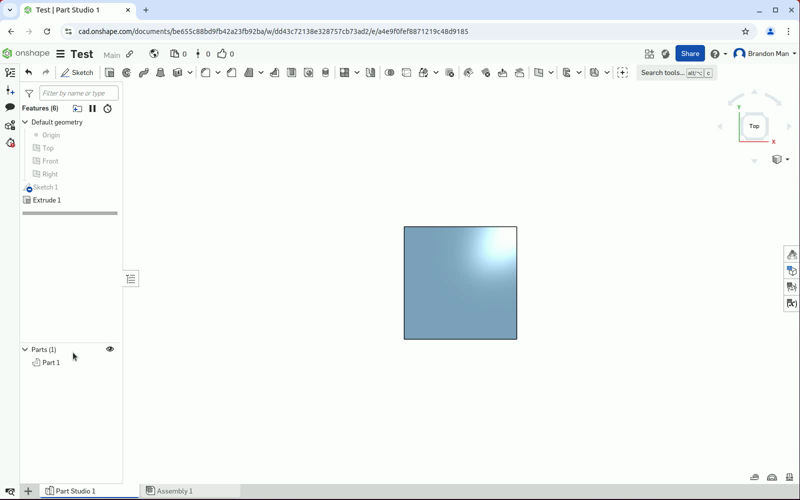
key(y)
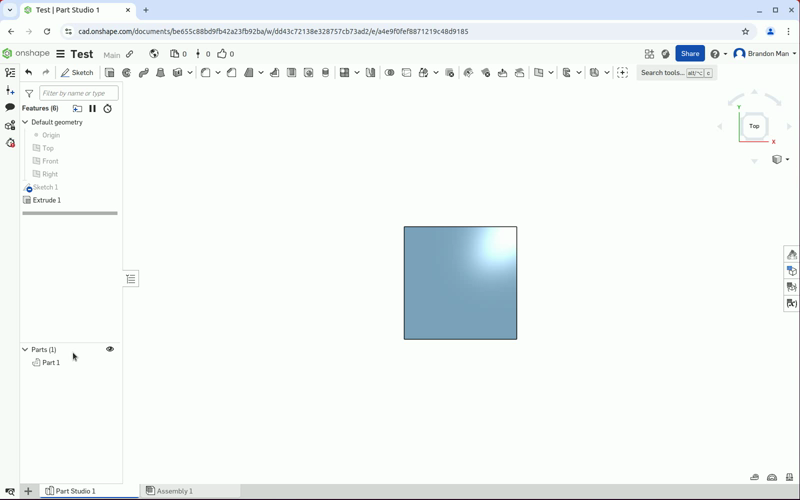
key(shift+p)
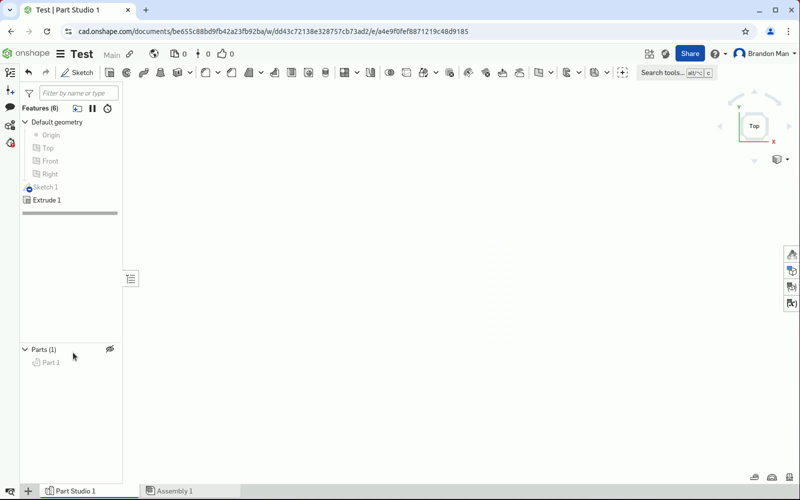
key(space)
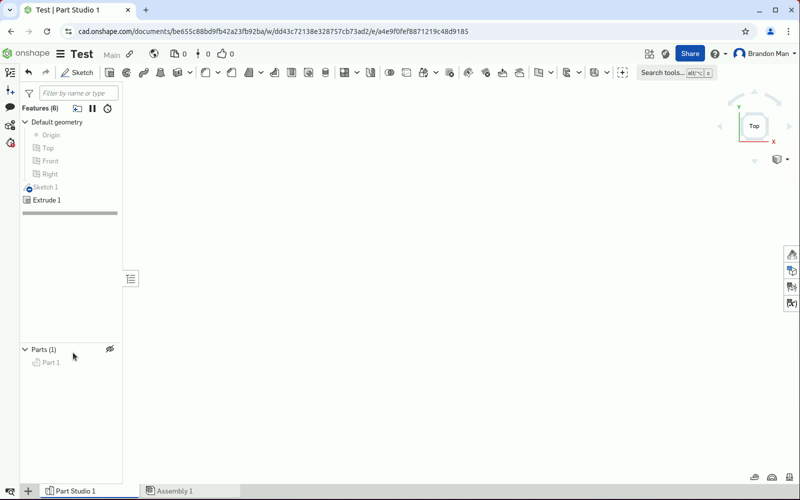
key_down(shift)
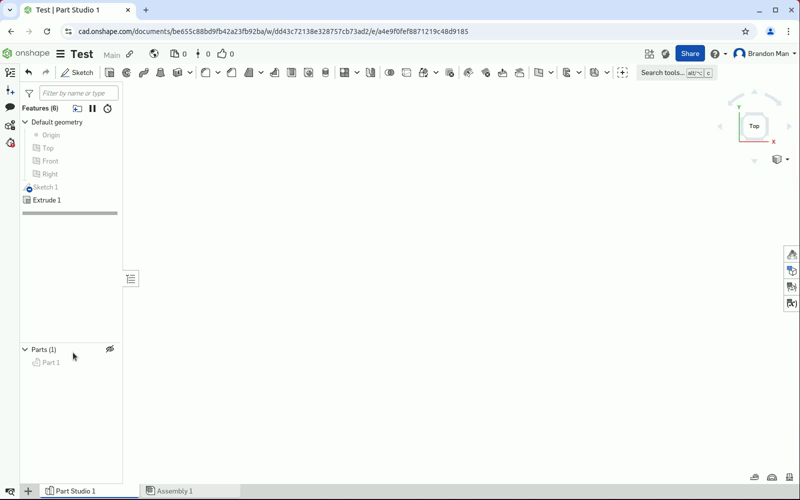
key(up)
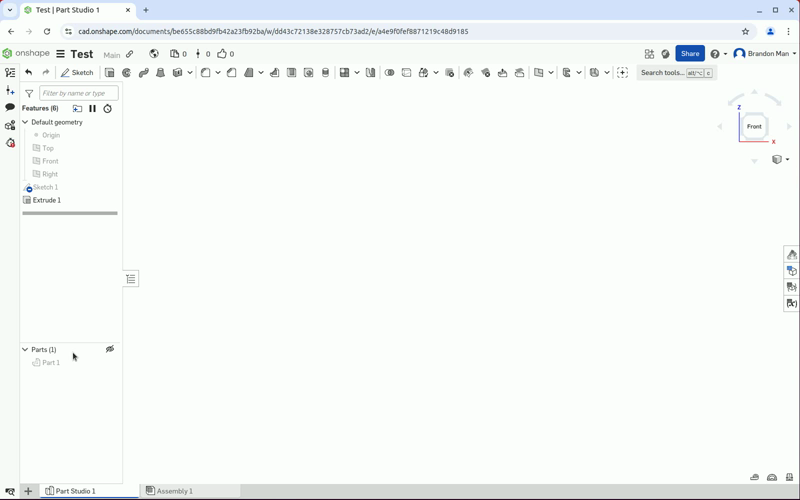
key_up(shift)
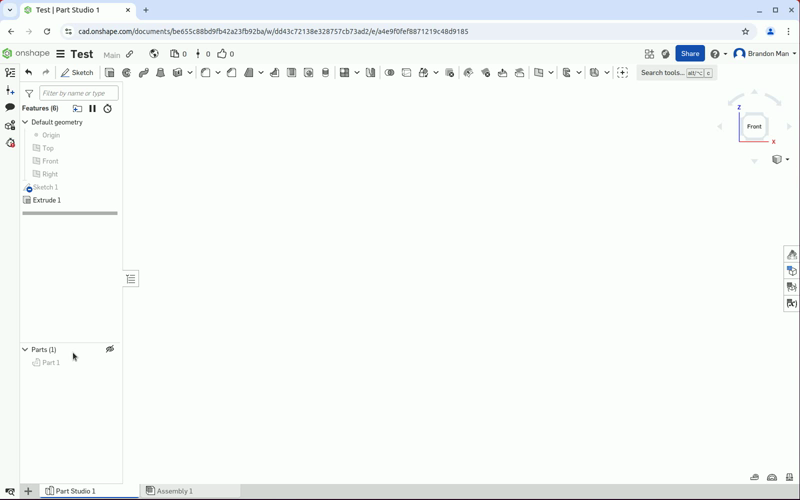
key(space)
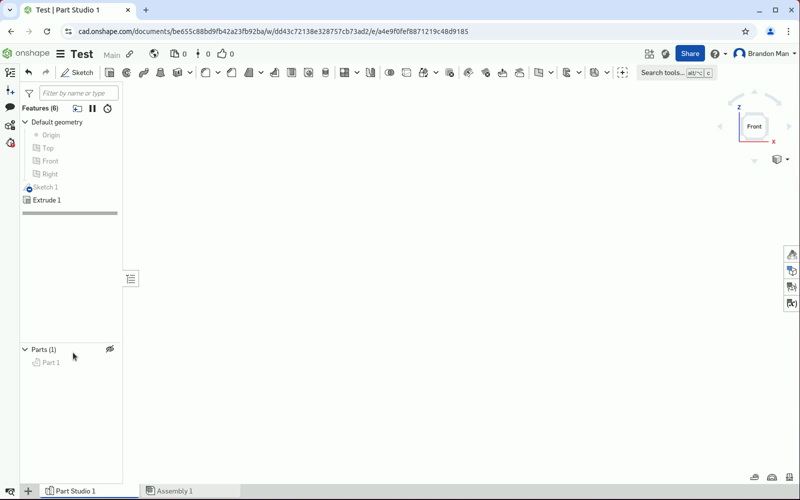
key_down(shift)
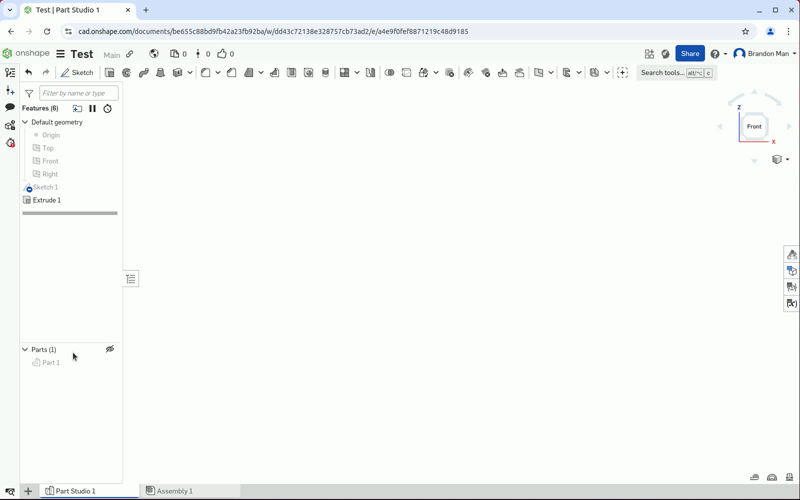
key(left)
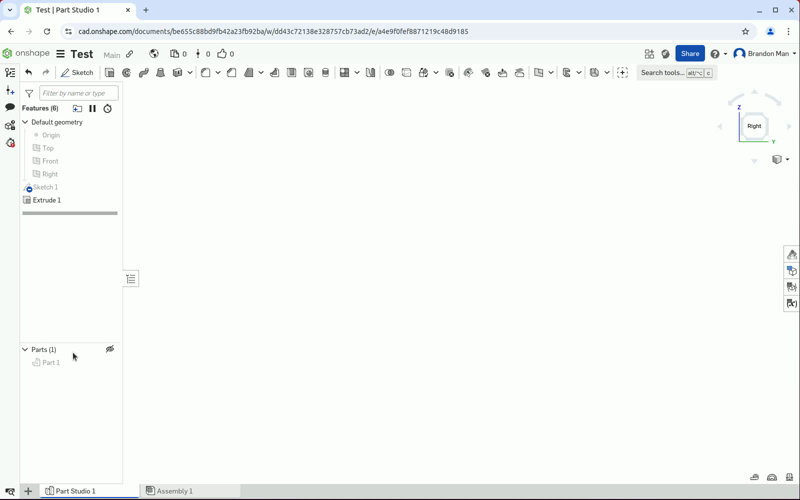
key_up(shift)
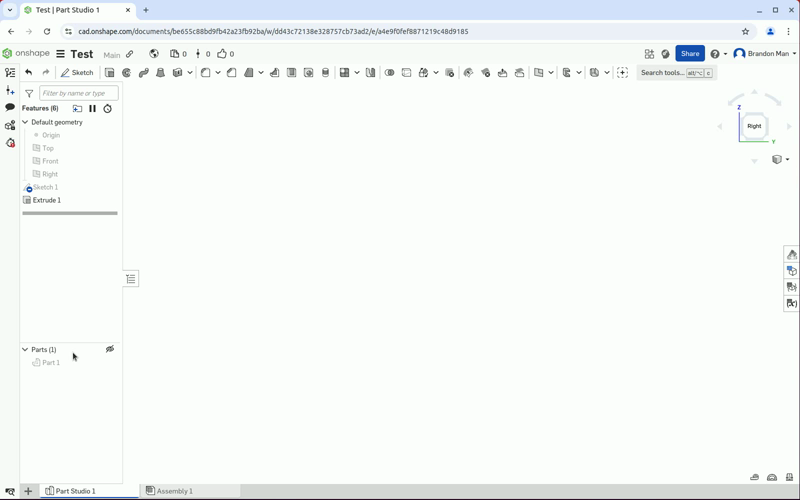
mouse_move(73, 352)
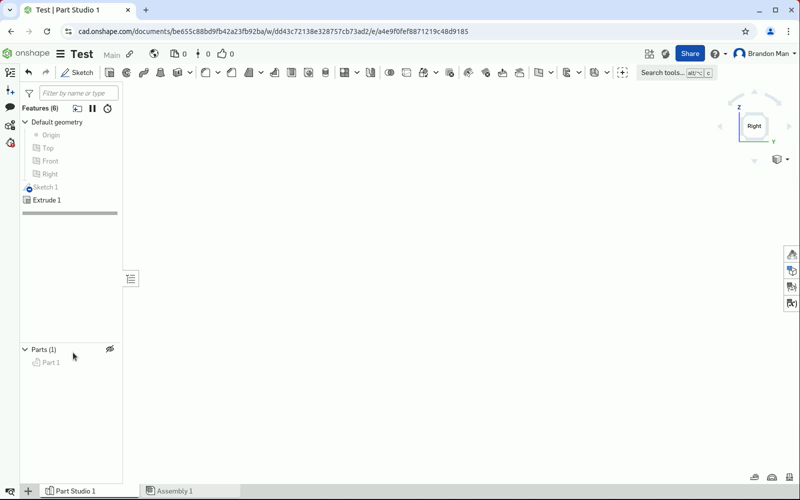
key(shift+y)
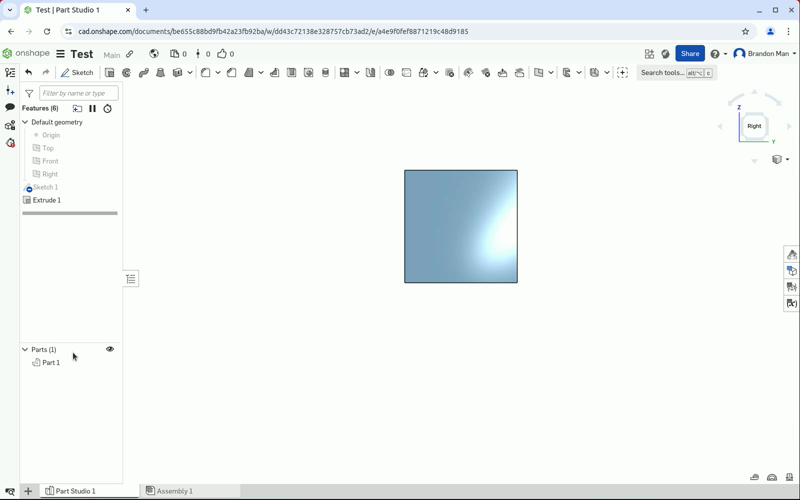
mouse_move(541, 75)
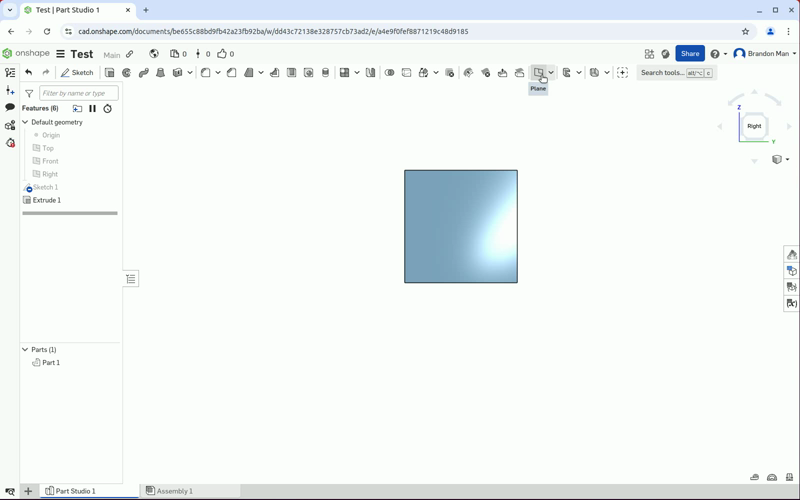
click(541, 75)
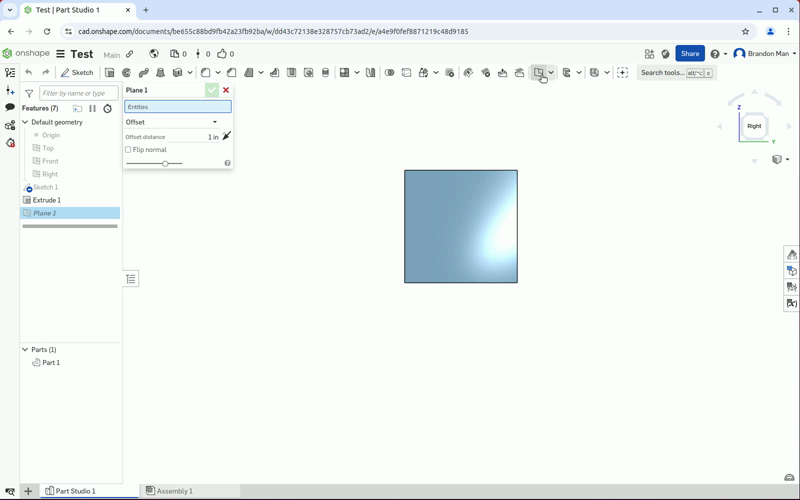
mouse_move(73, 176)
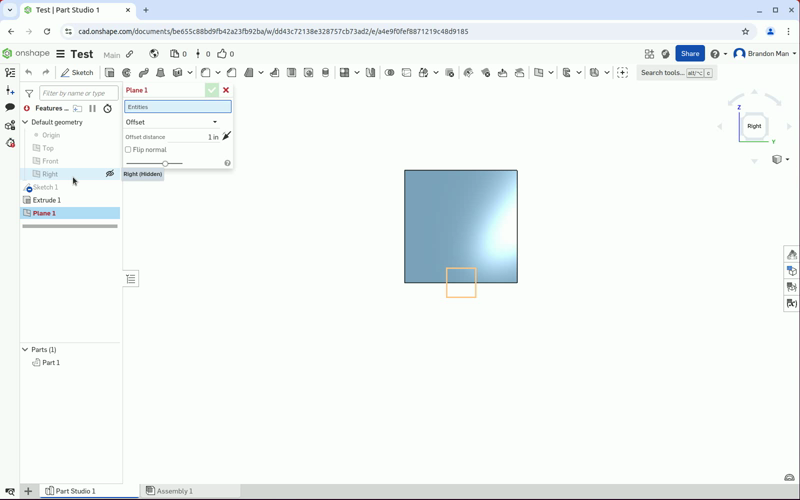
click(73, 176)
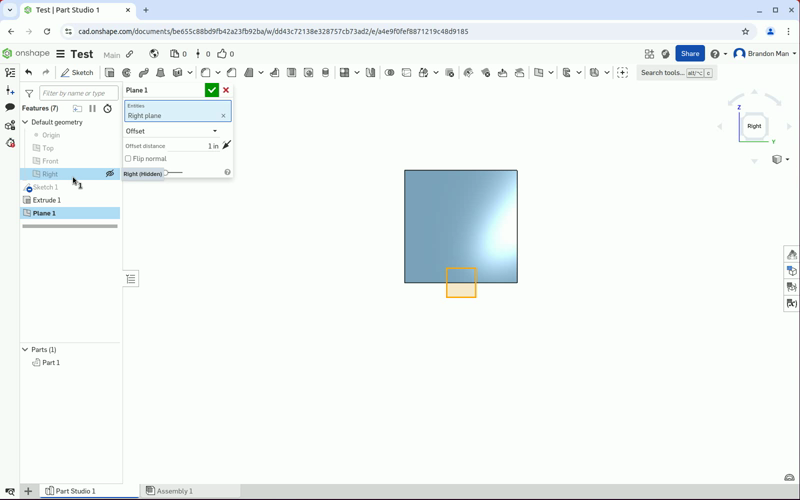
key(tab, 2)
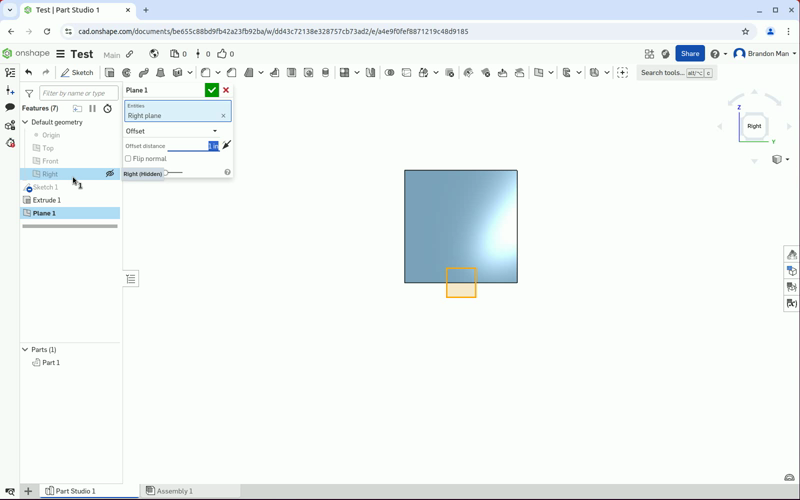
text(11.554)
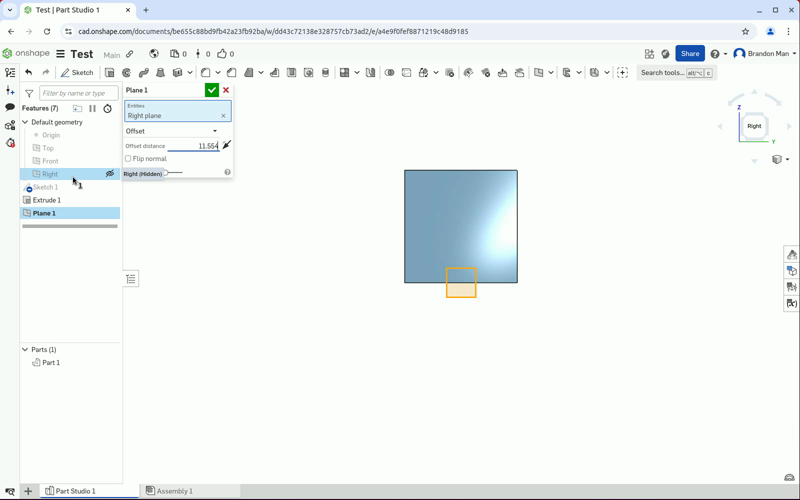
key(enter, 2)
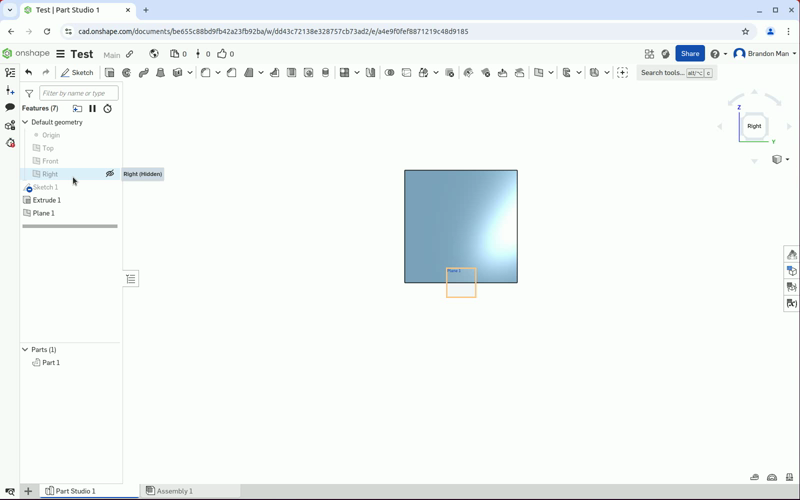
key(shift+s)
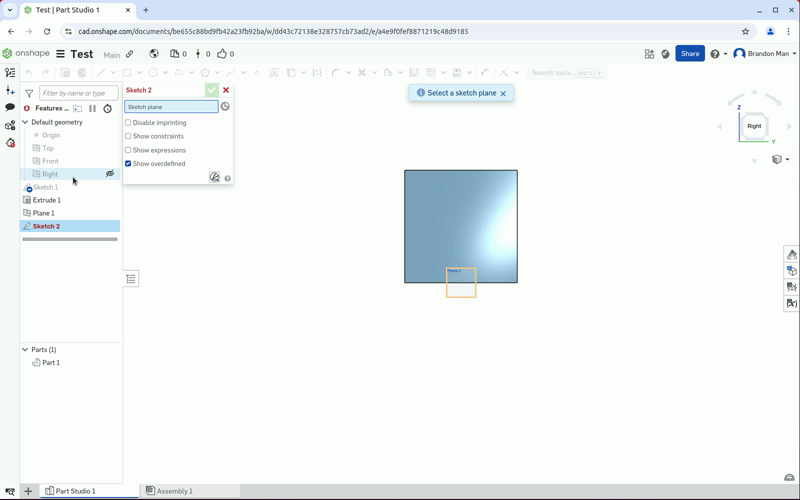
mouse_move(73, 215)
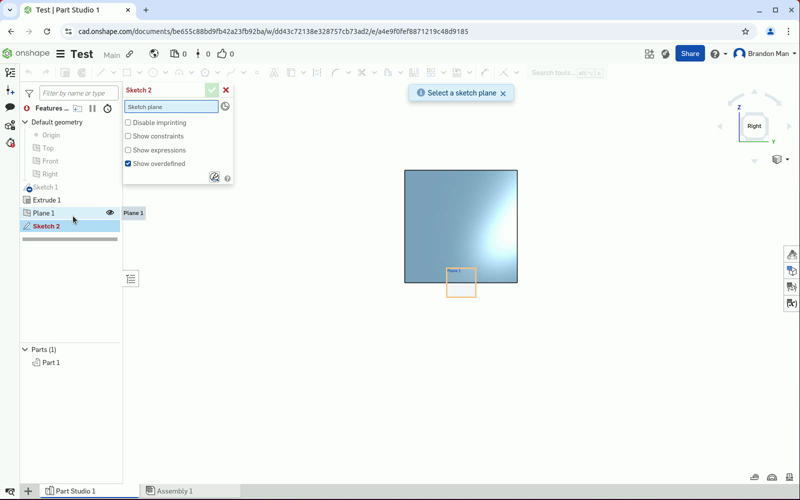
click(73, 215)
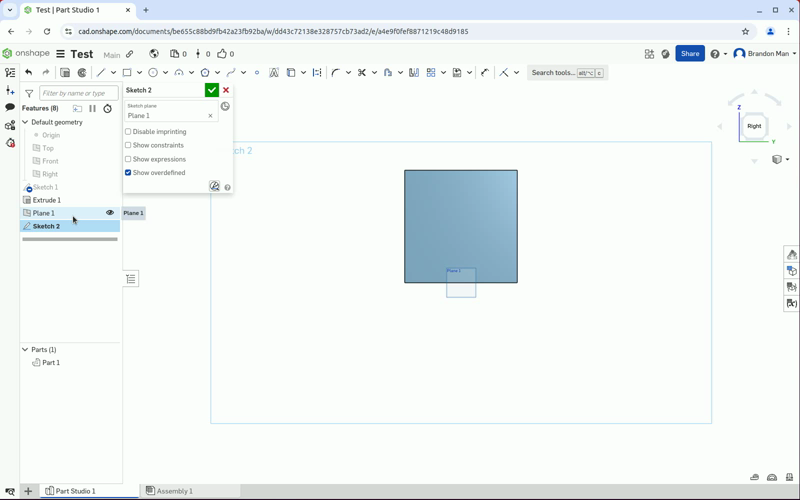
mouse_move(73, 352)
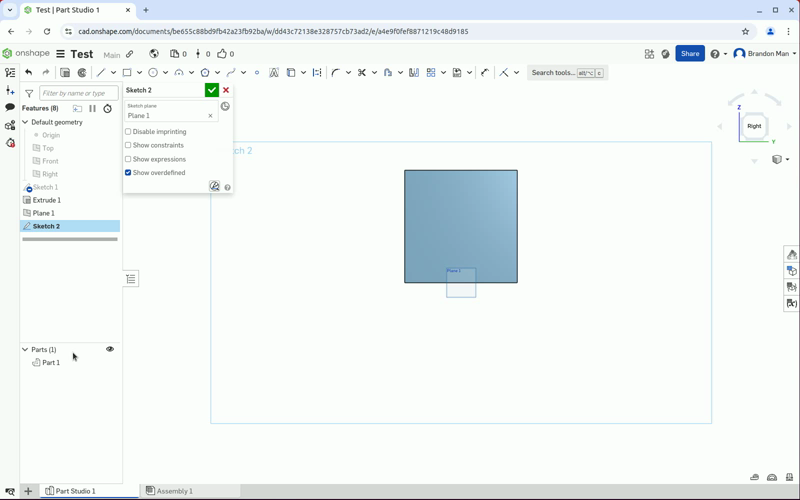
key(y)
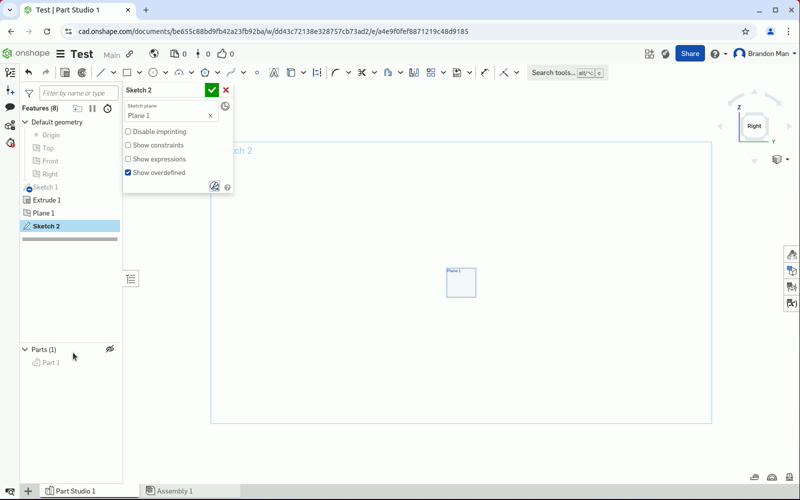
key(c)
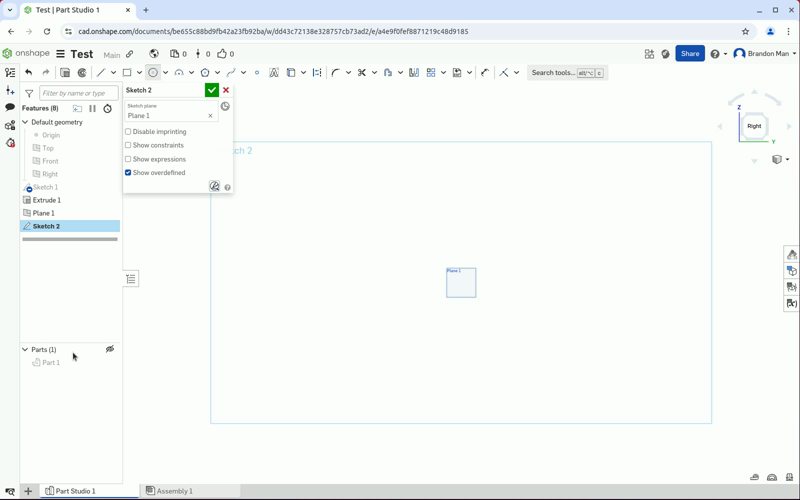
key_down(shift)
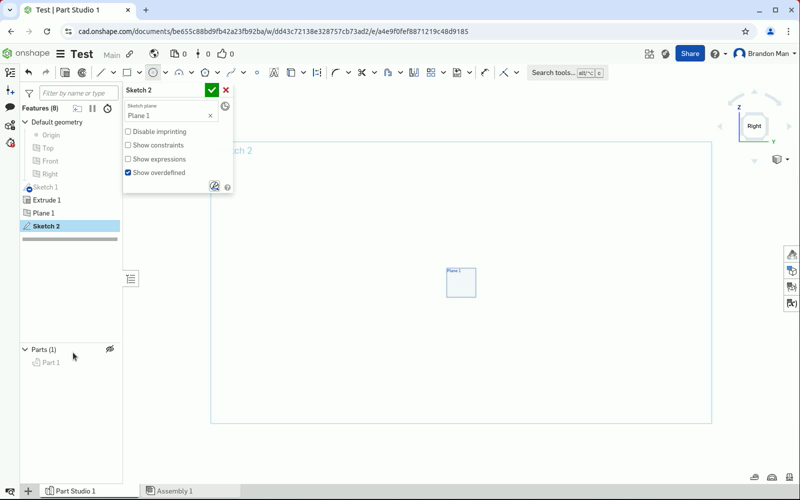
mouse_move(461, 226)
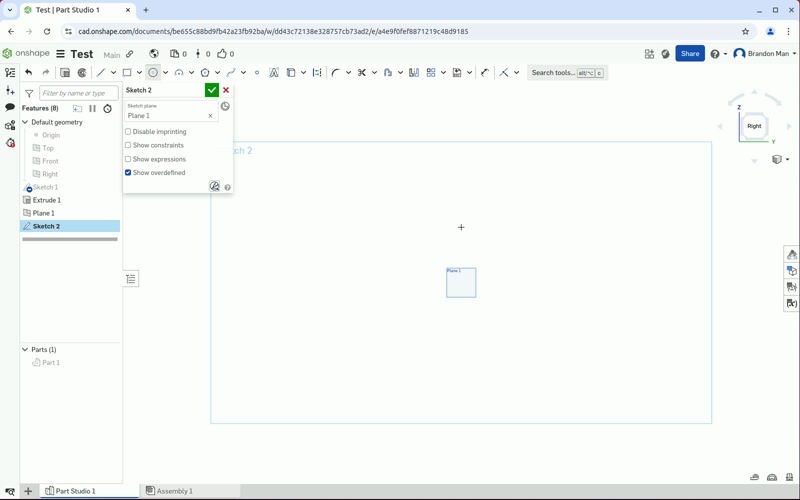
click(461, 226)
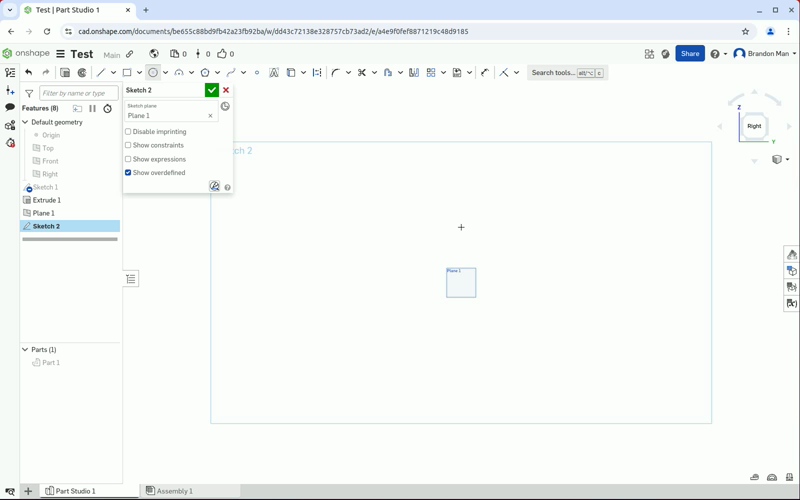
key_up(shift)
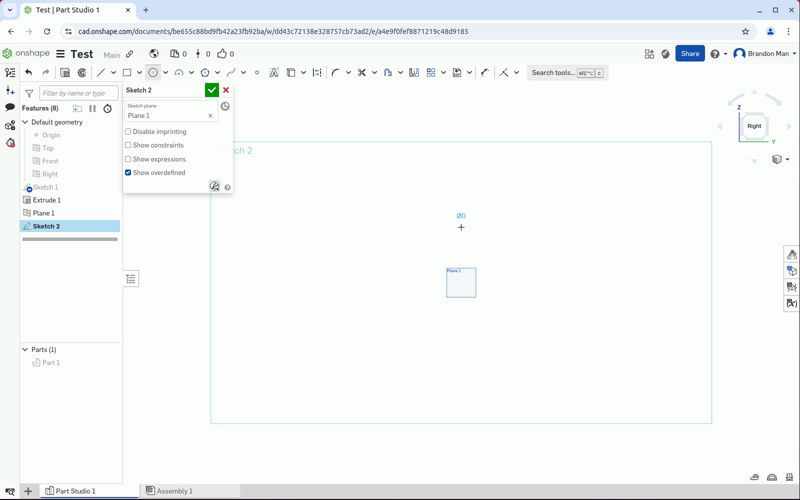
mouse_move(497, 226)
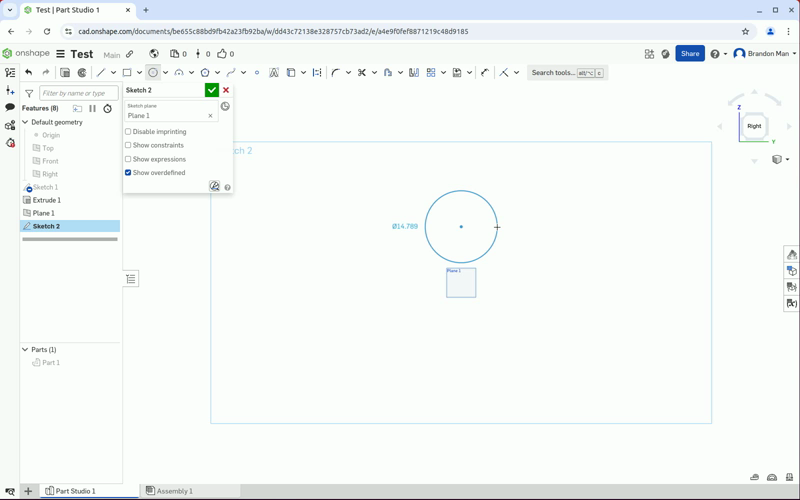
click(497, 226)
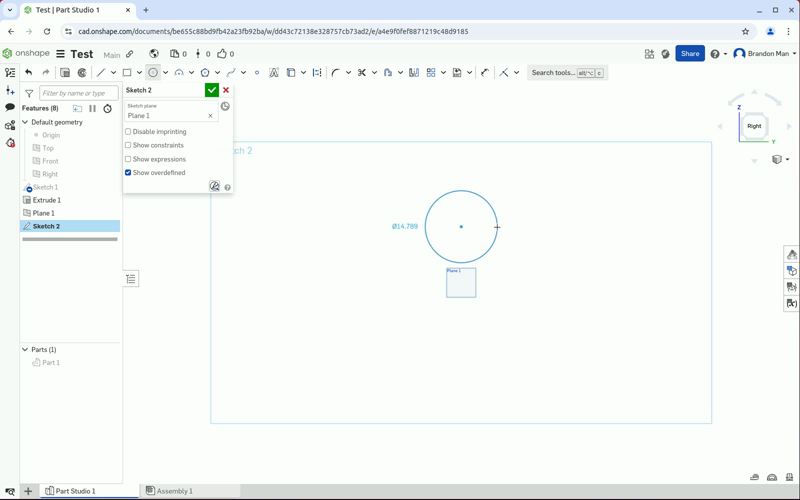
key(esc)
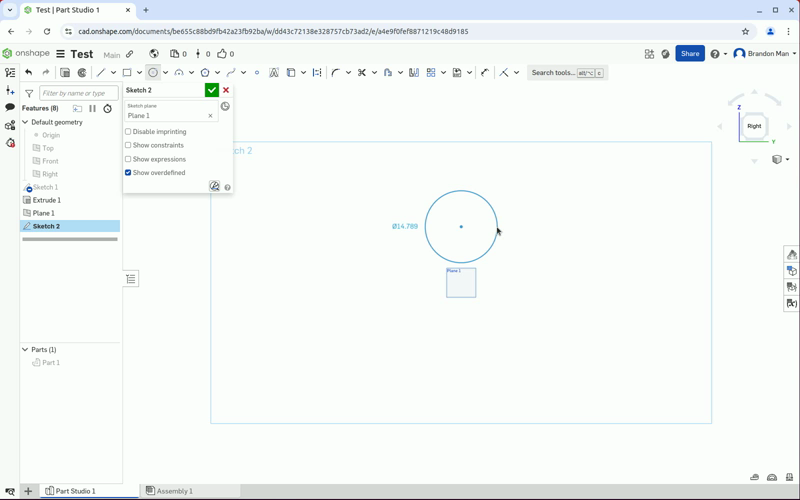
mouse_move(457, 195)
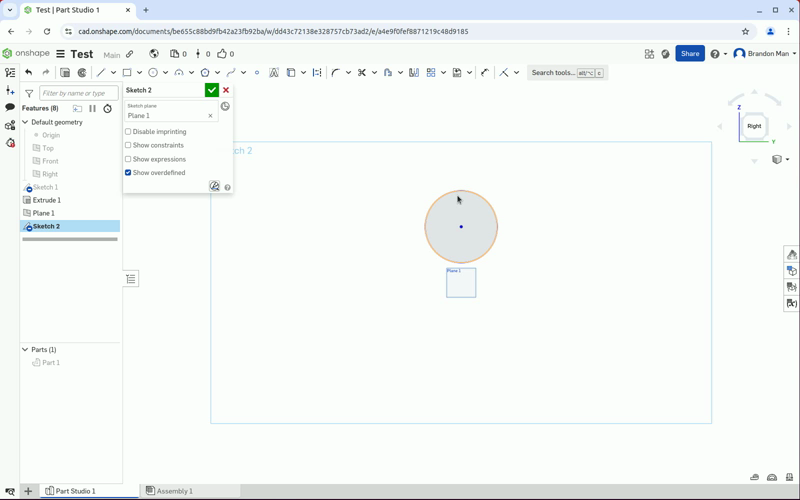
click(457, 195)
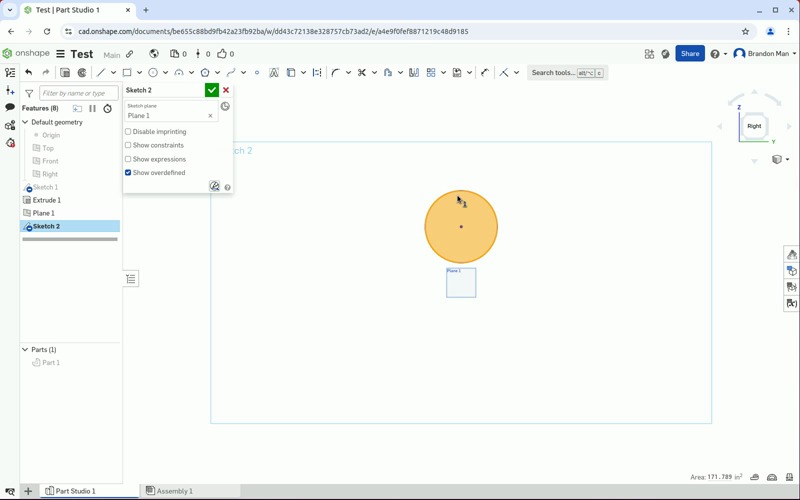
mouse_move(73, 352)
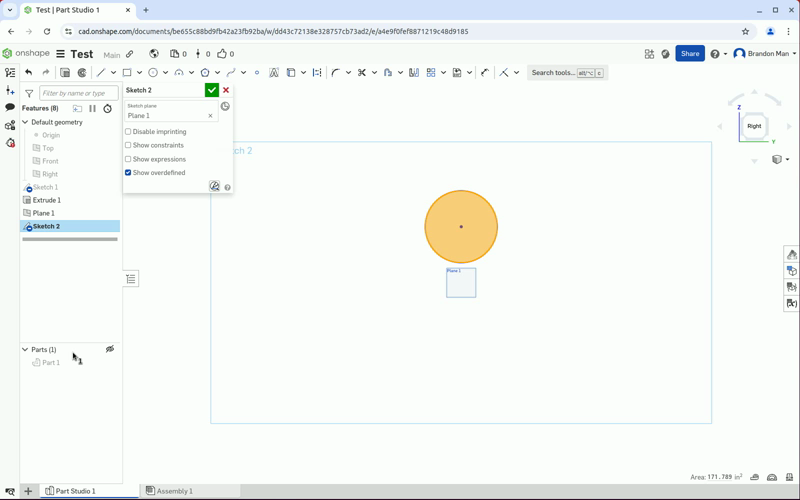
key(shift+y)
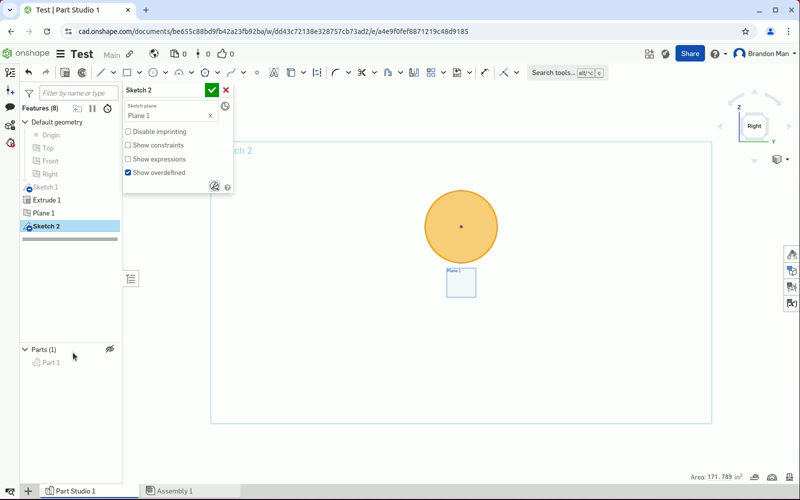
key(shift+e)
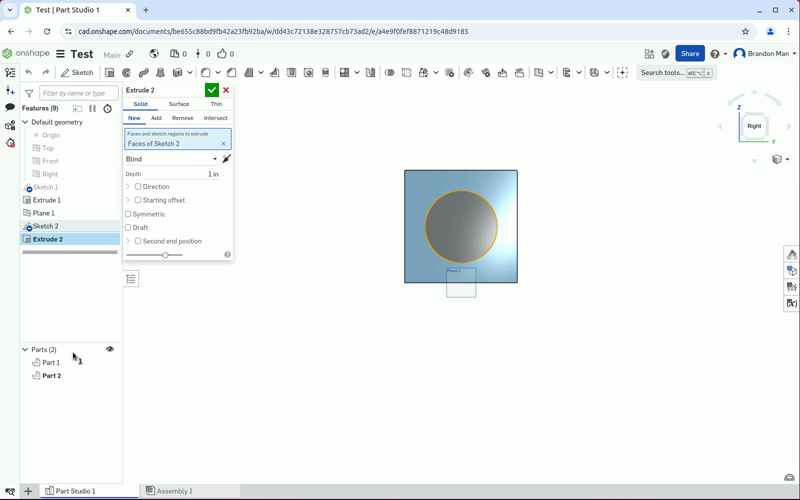
mouse_move(143, 106)
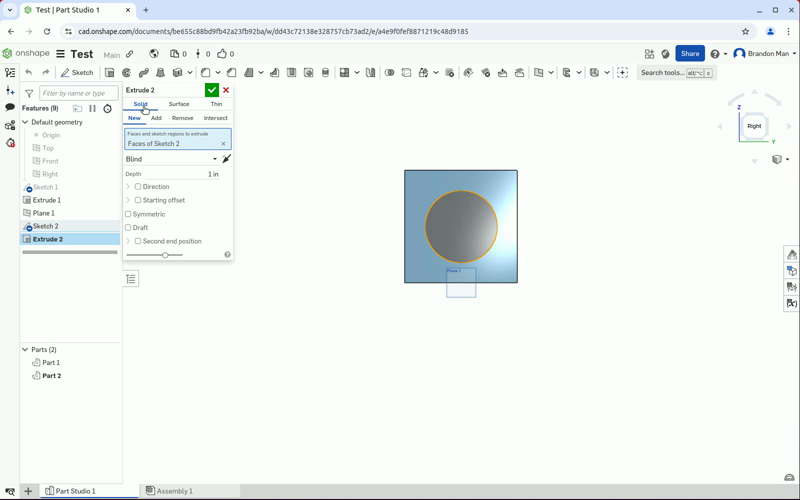
click(143, 106)
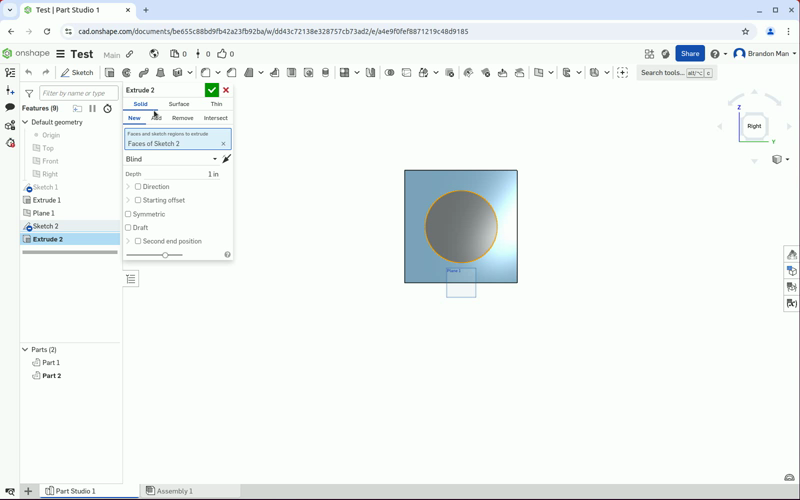
mouse_move(186, 120)
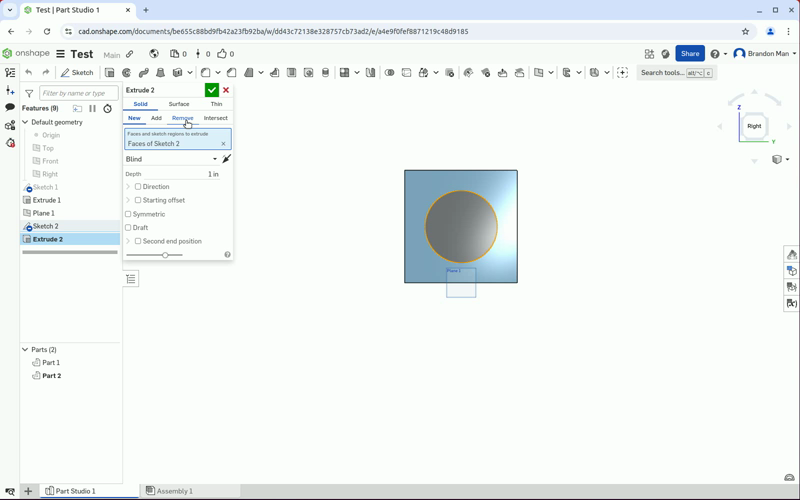
click(186, 120)
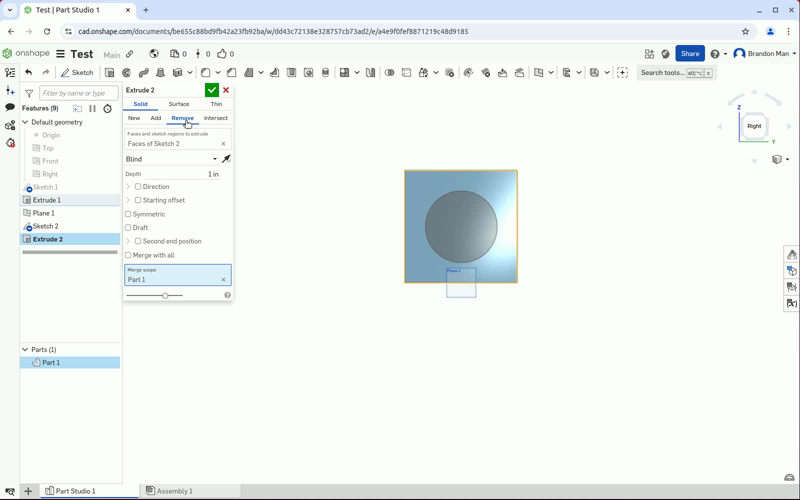
key(tab, 4)
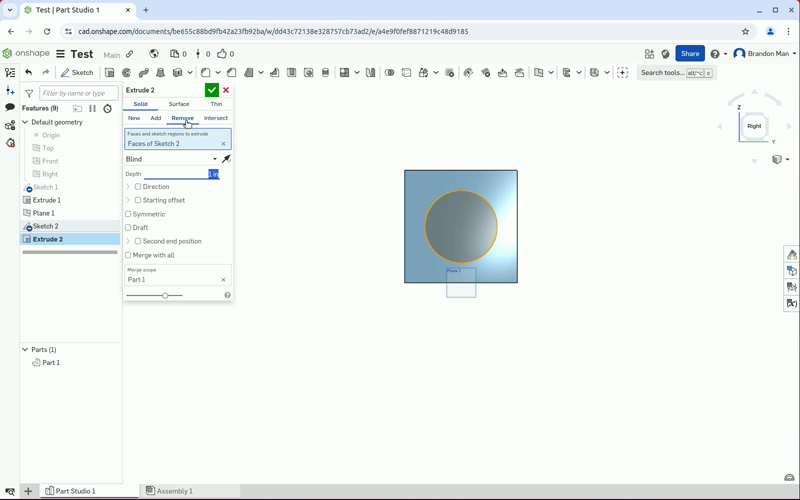
text(19.016)
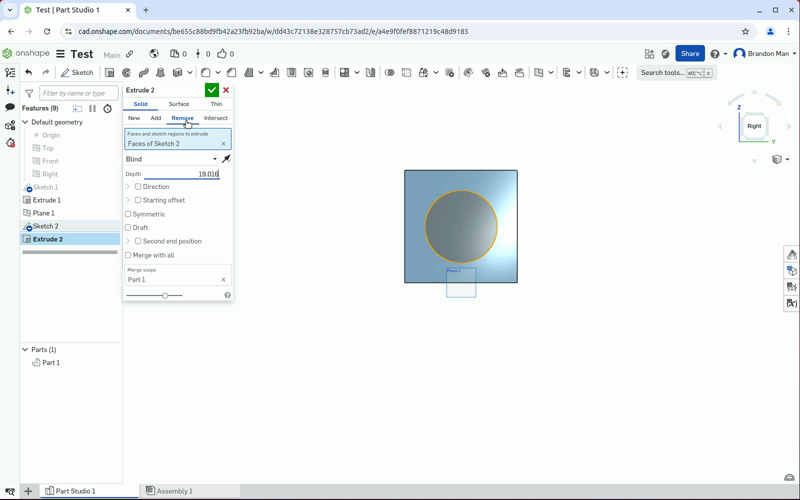
key(tab, 6)
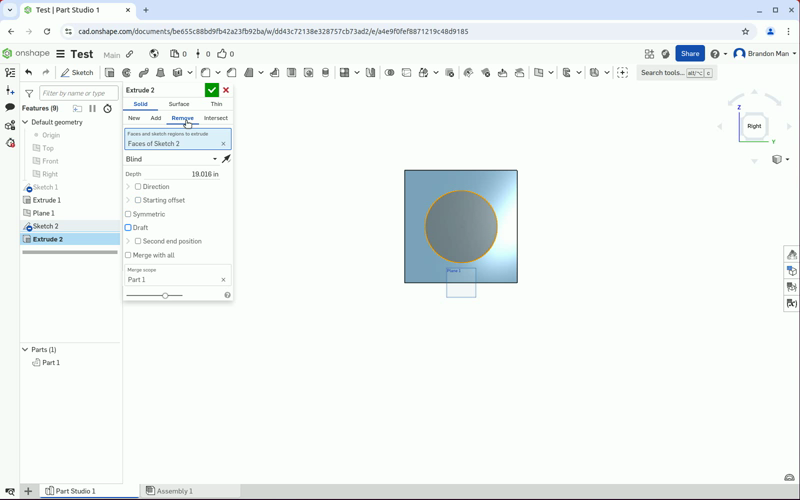
key(space)
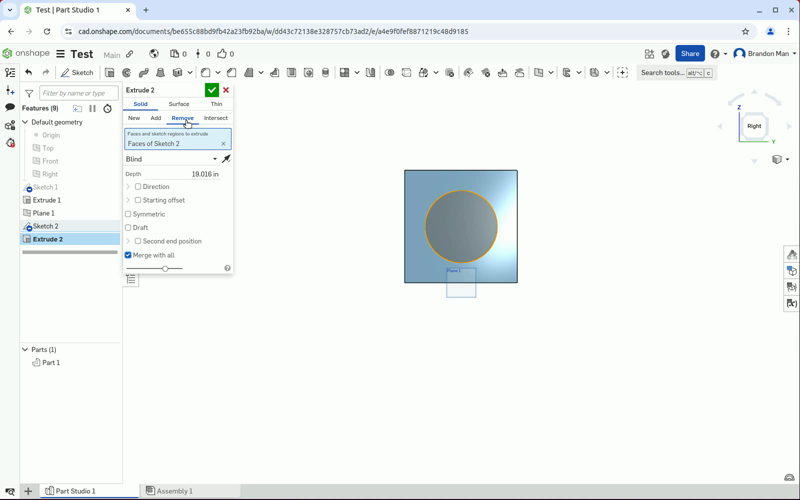
key(enter)
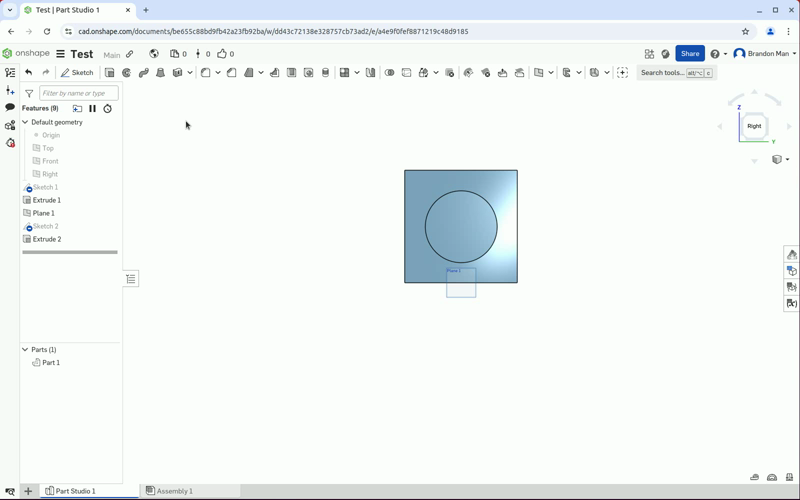
key(shift+h)
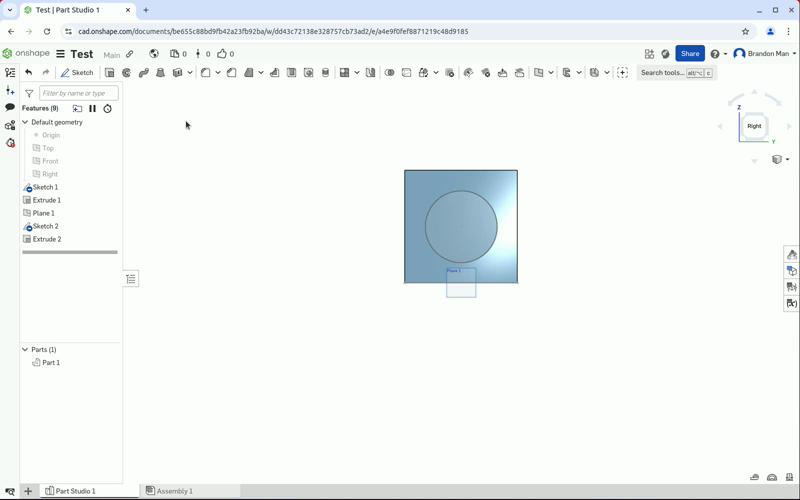
key(shift+h)
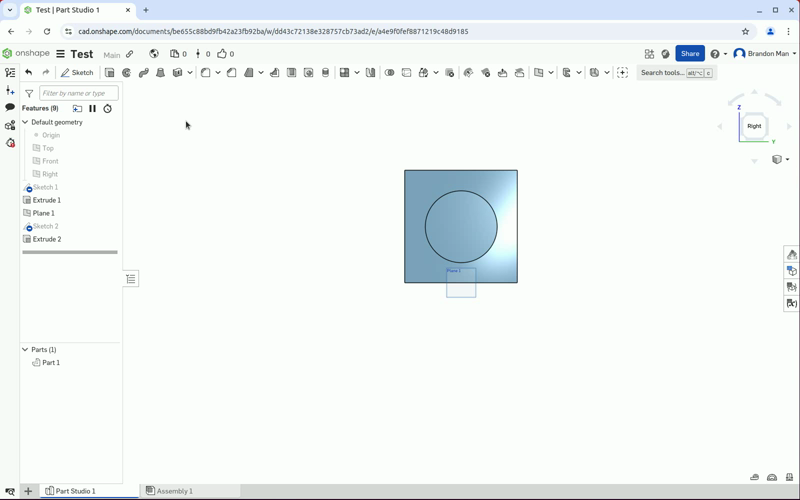
mouse_move(73, 189)
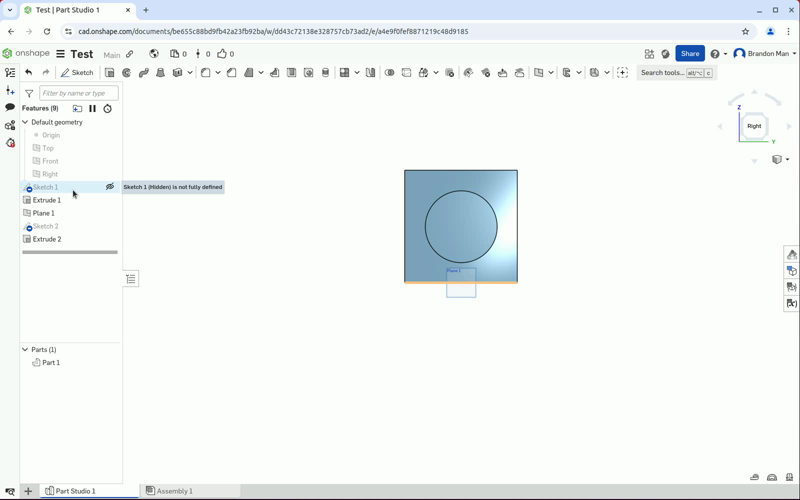
click(73, 189)
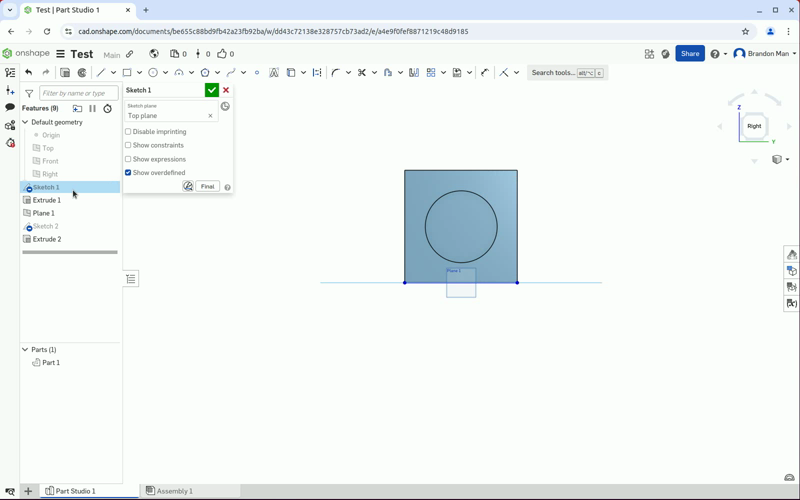
mouse_move(229, 92)
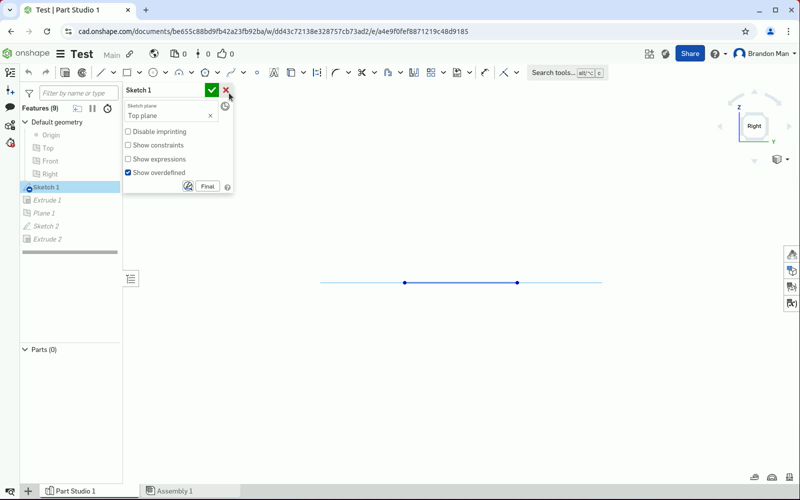
click(229, 92)
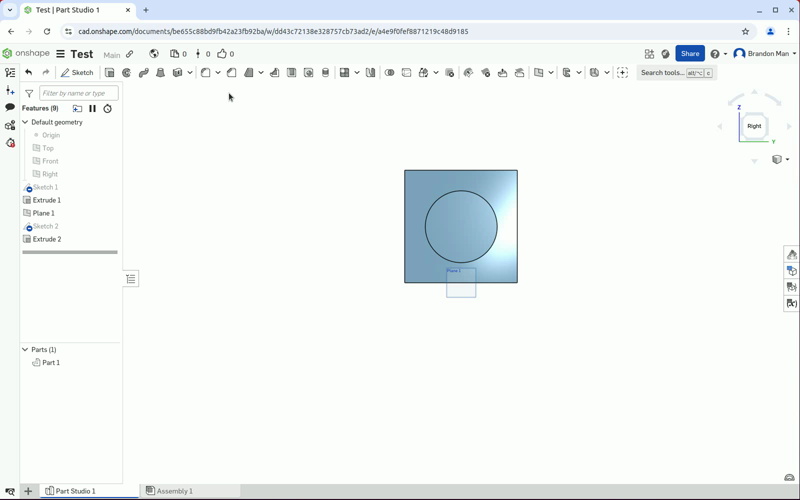
mouse_move(73, 352)
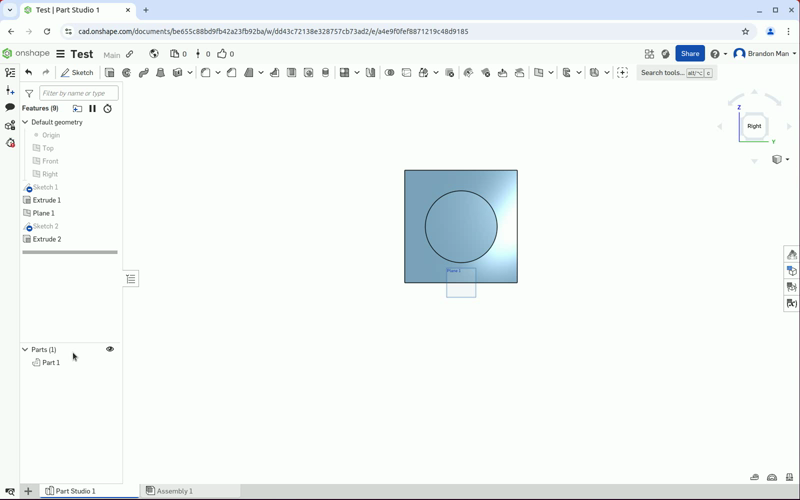
key(y)
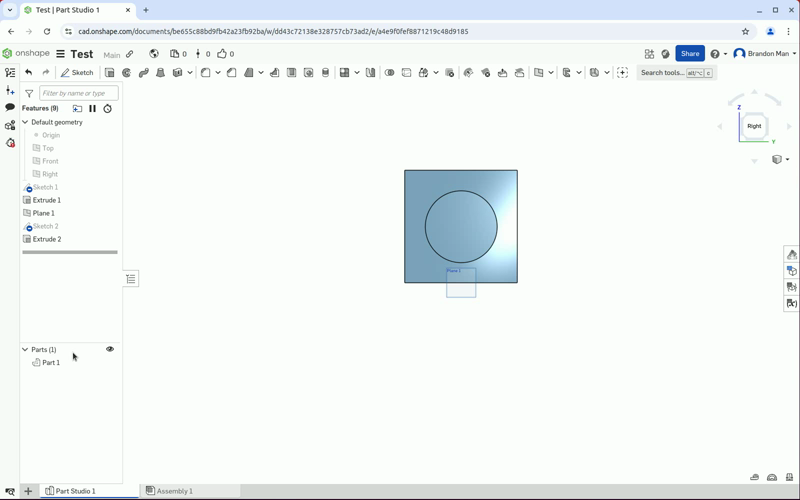
key(shift+p)
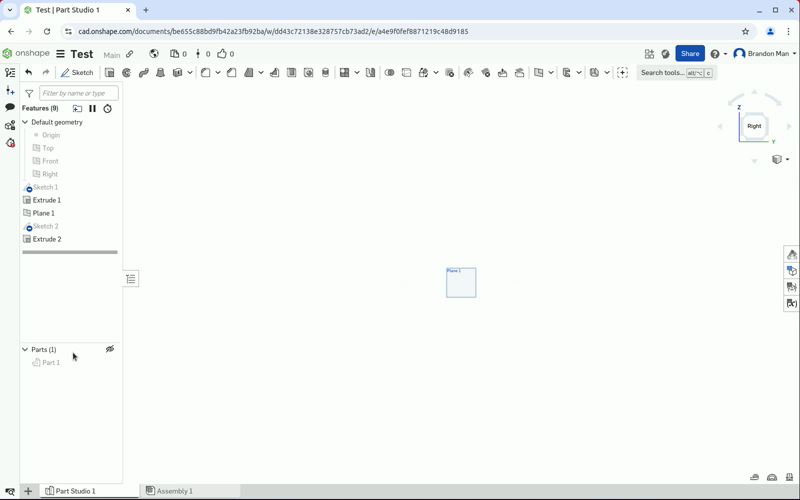
key(space)
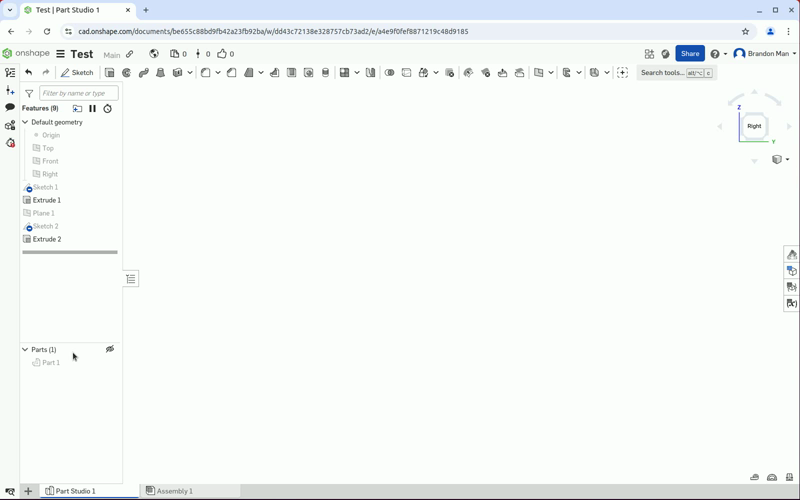
key_down(shift)
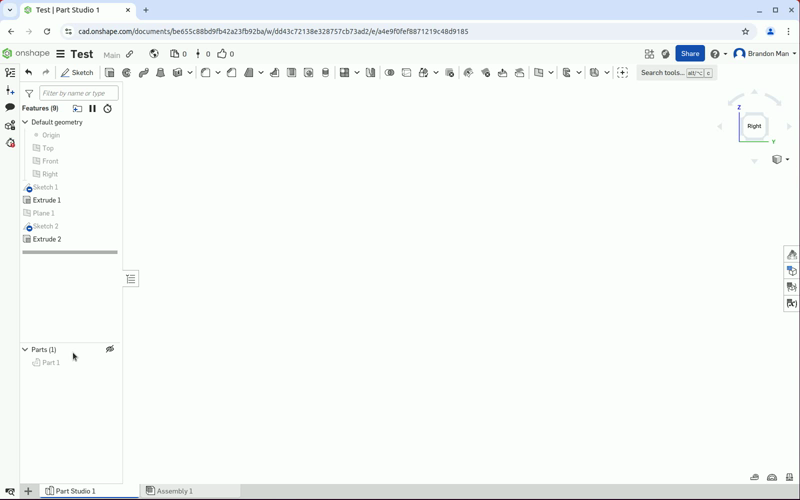
key(right)
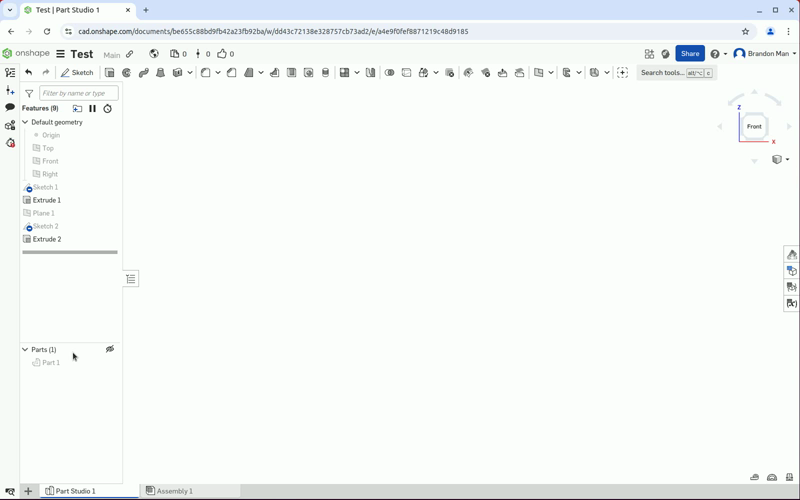
key_up(shift)
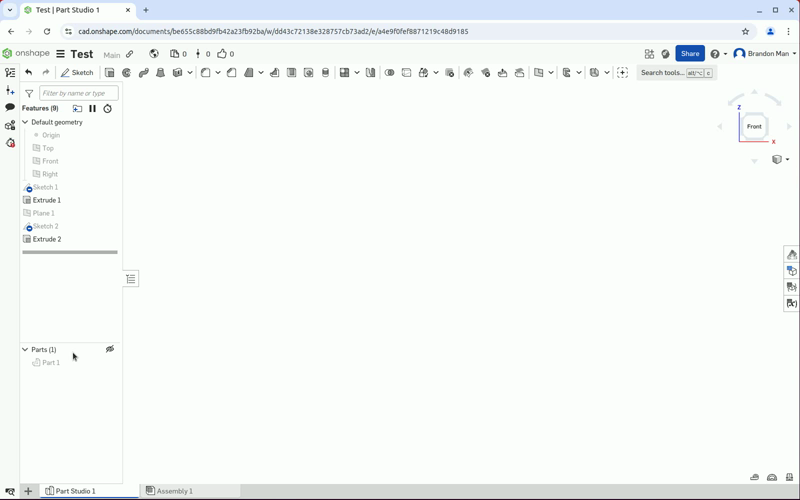
key(space)
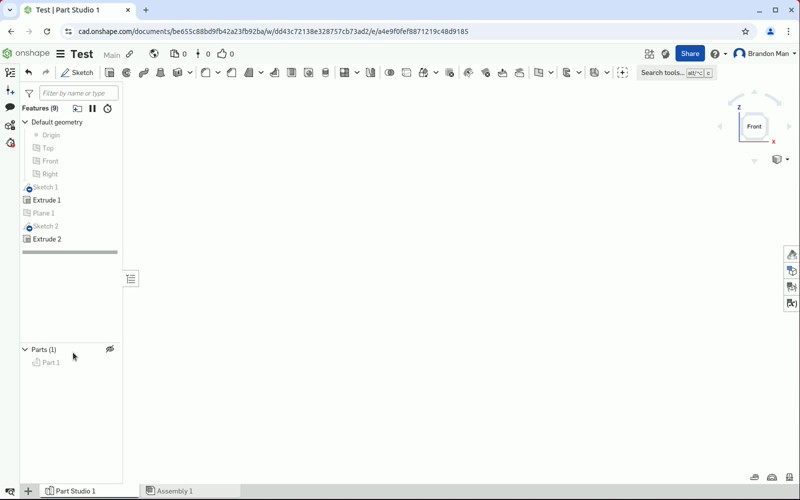
key_down(shift)
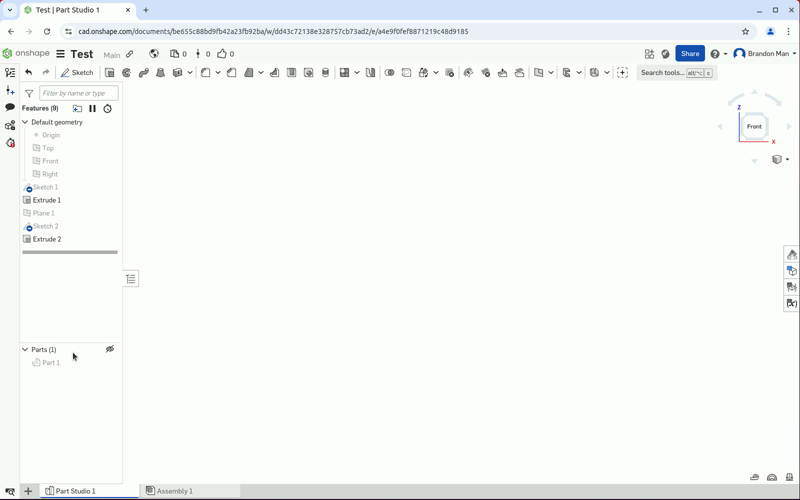
key(down)
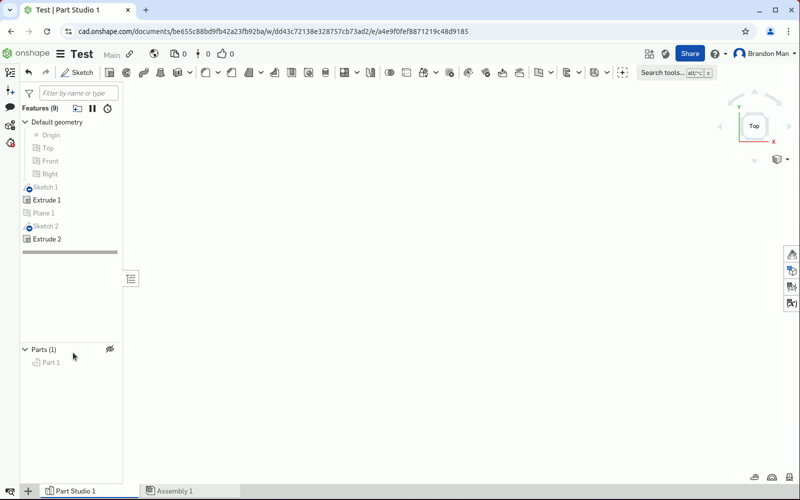
key_up(shift)
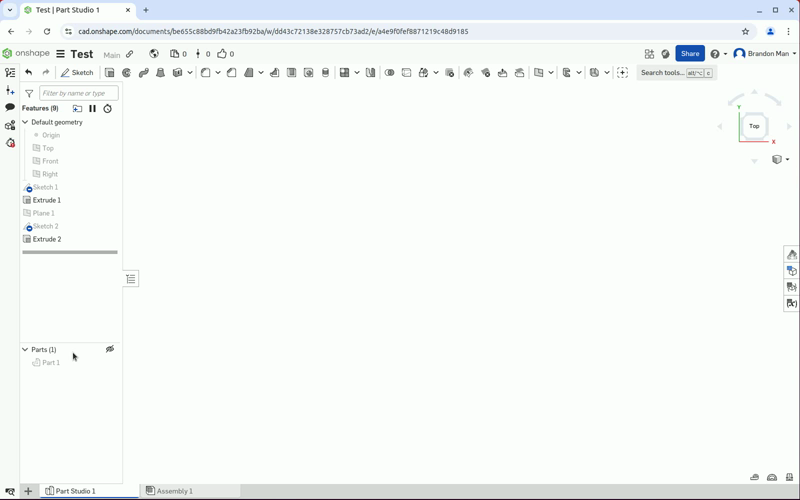
mouse_move(73, 352)
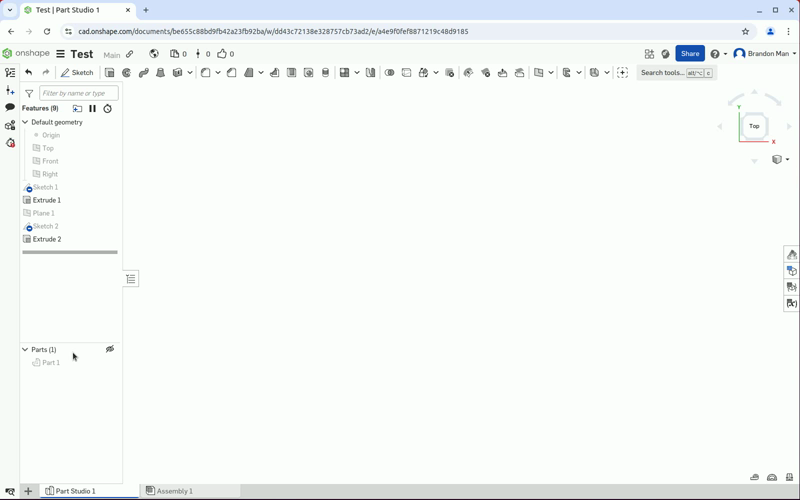
key(shift+y)
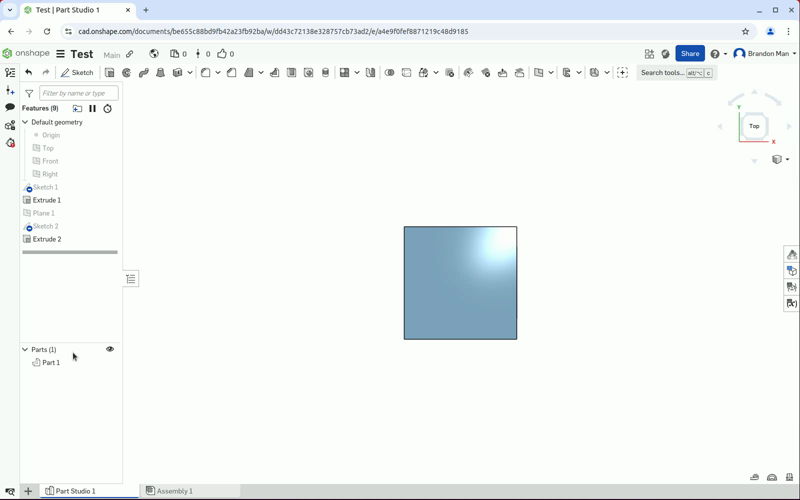
mouse_move(541, 75)
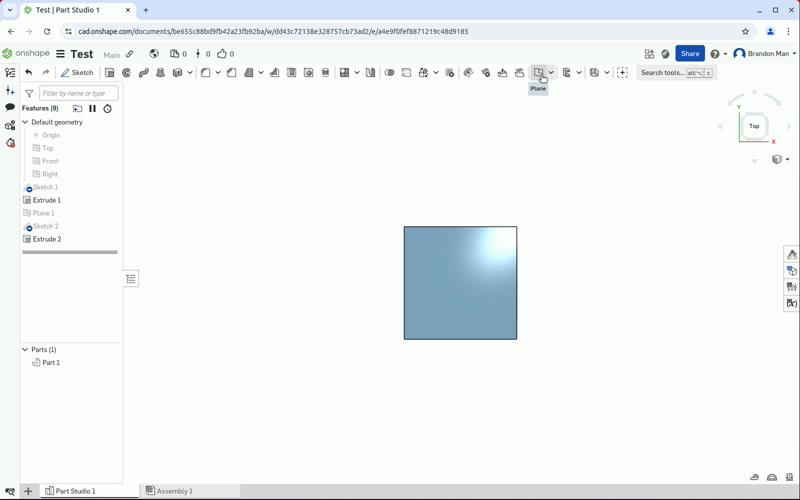
click(541, 75)
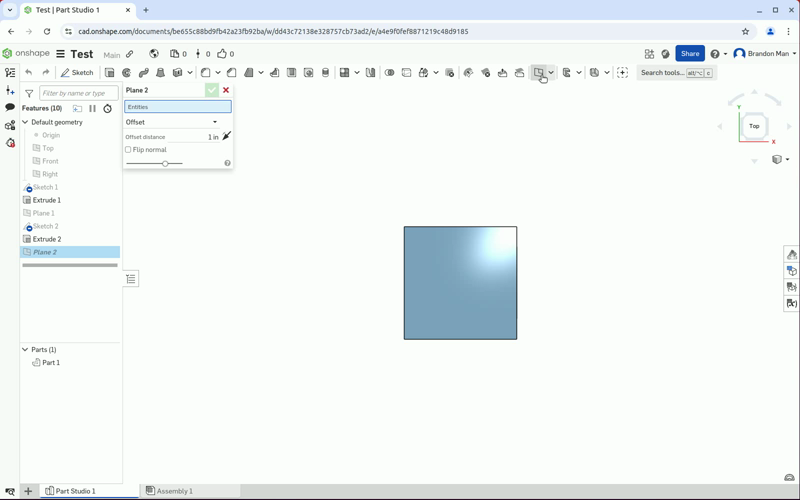
mouse_move(73, 150)
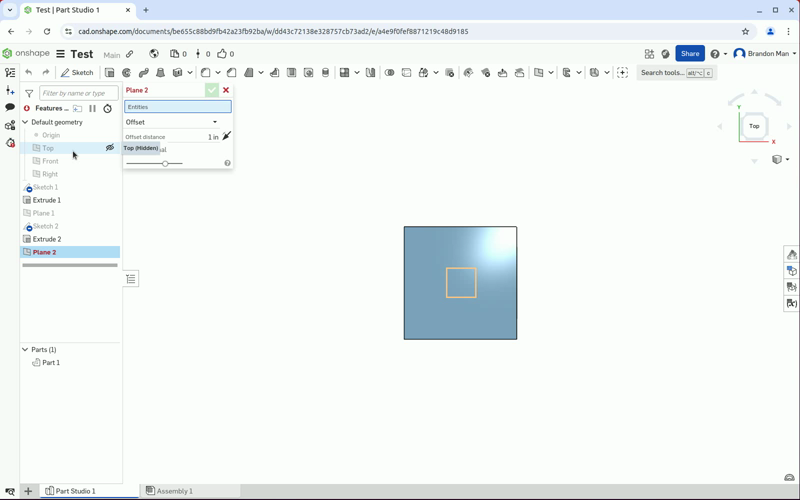
click(73, 150)
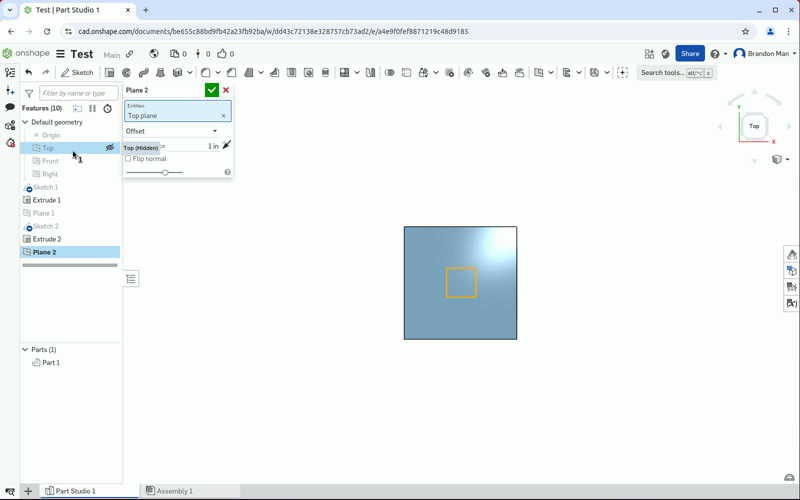
key(tab, 2)
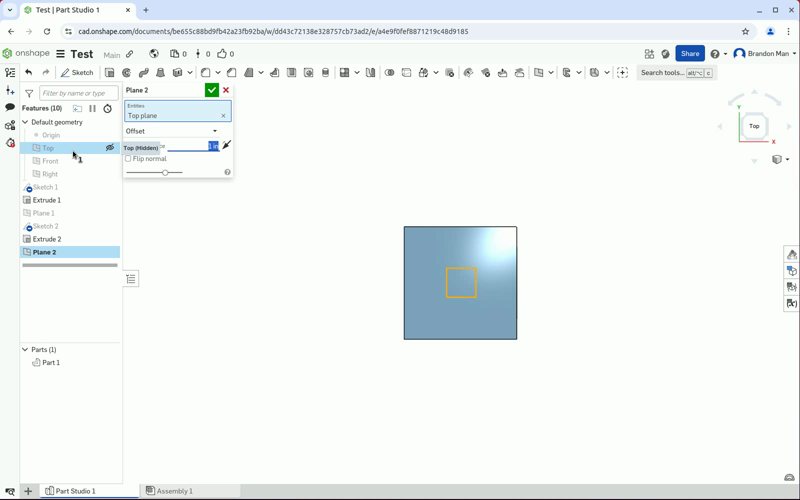
text(23.108)
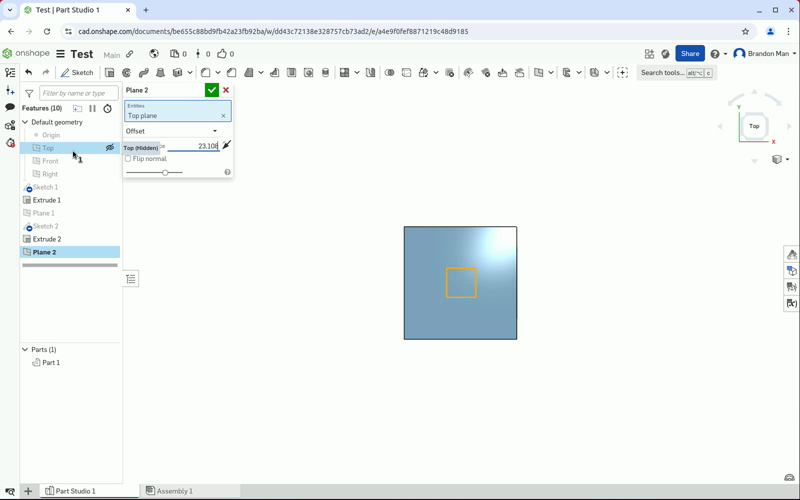
key(enter, 2)
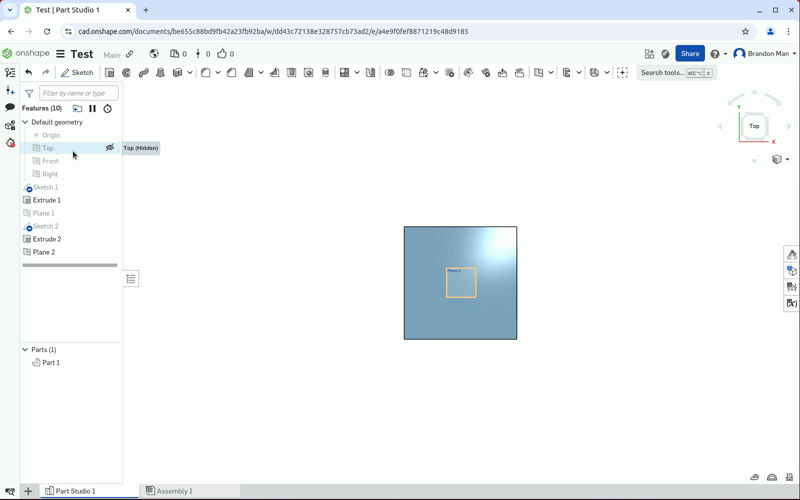
key(shift+s)
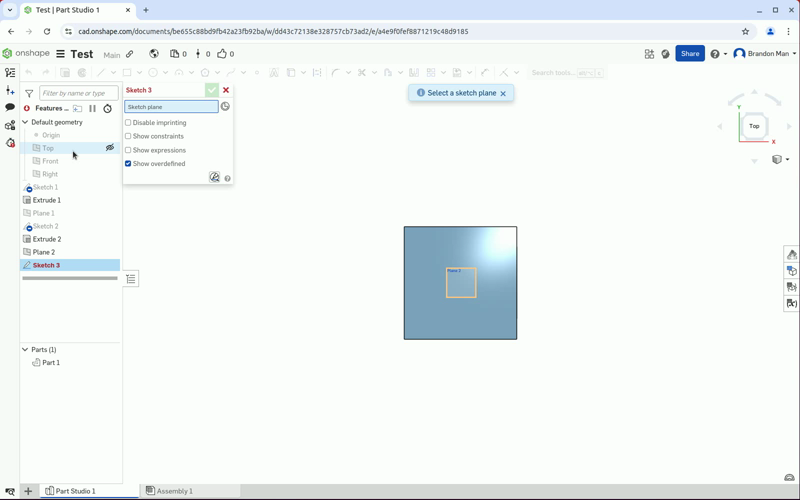
mouse_move(73, 254)
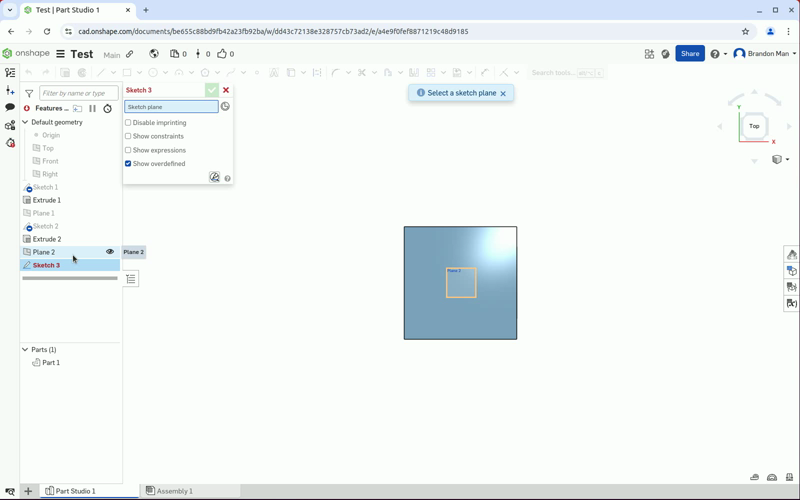
click(73, 254)
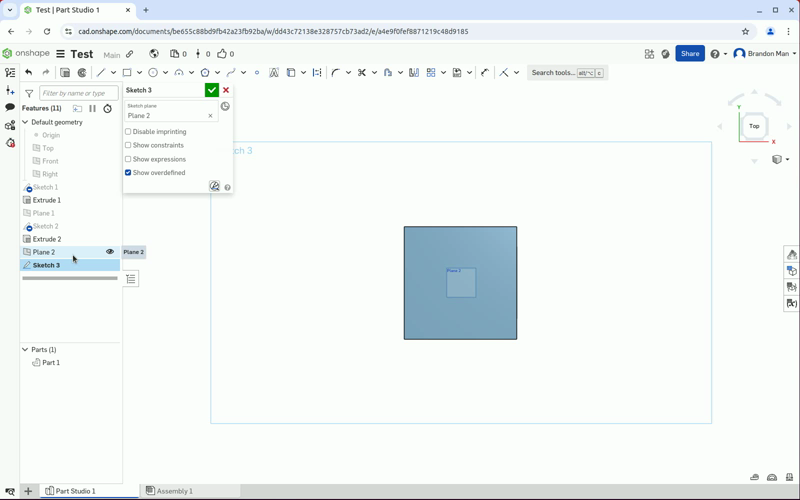
mouse_move(73, 352)
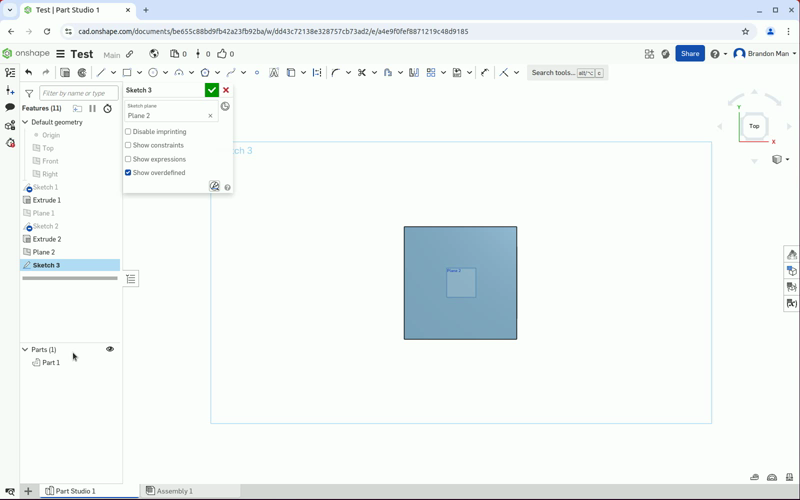
key(y)
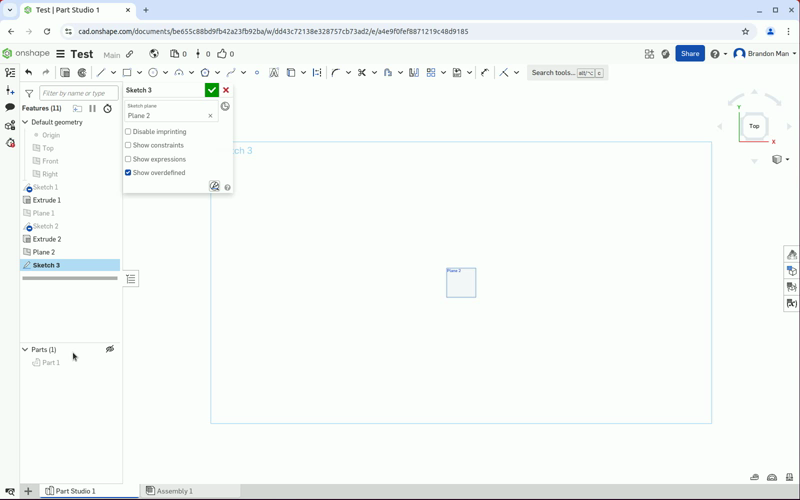
key(c)
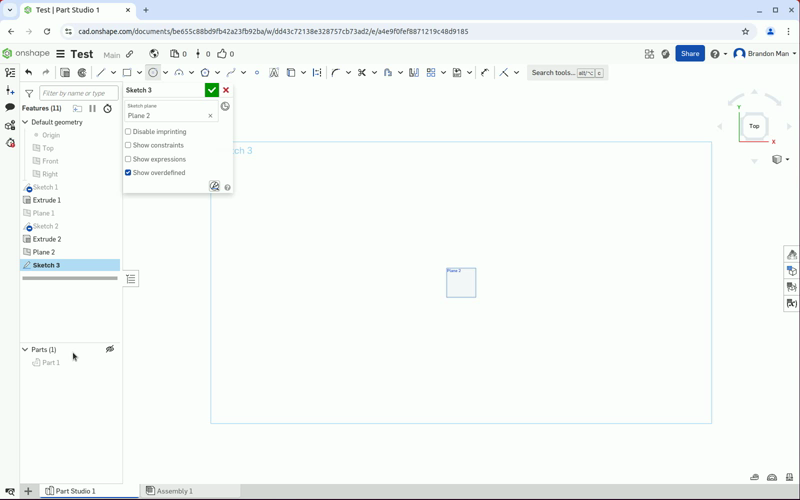
key_down(shift)
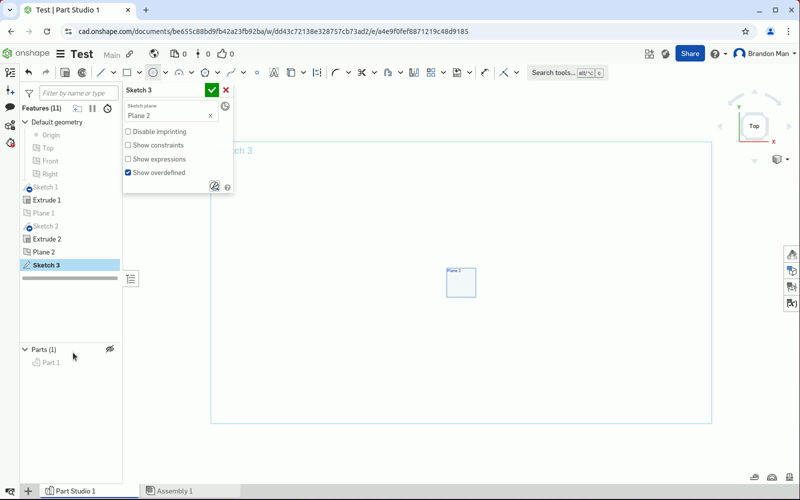
mouse_move(461, 282)
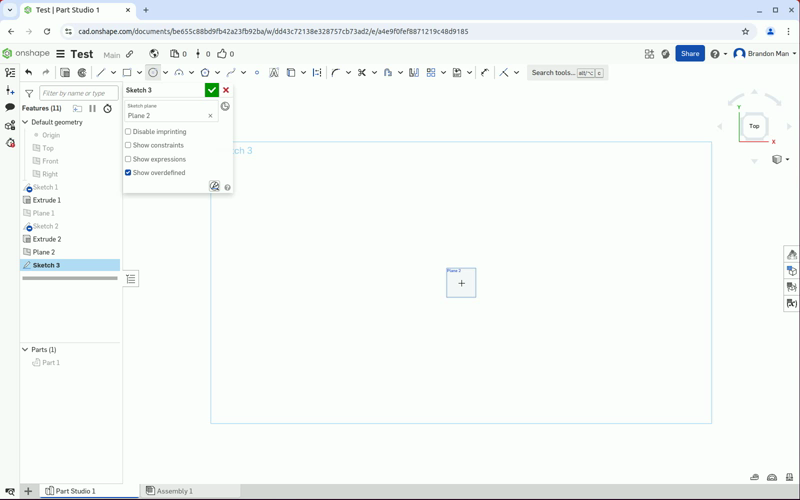
click(461, 282)
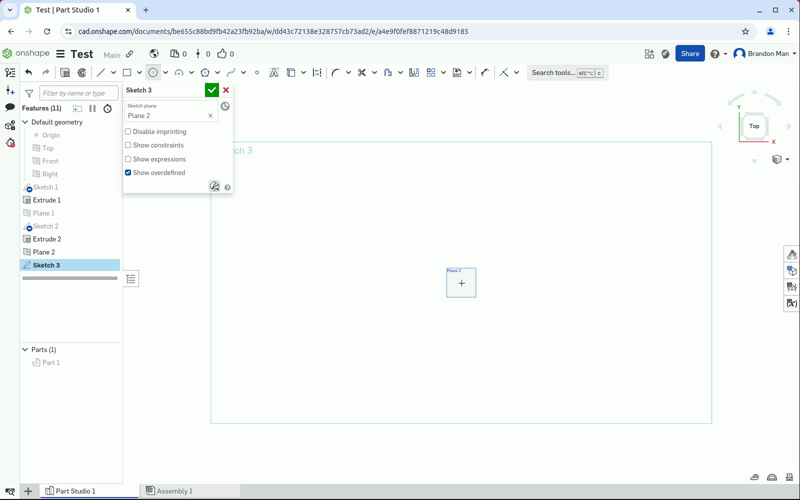
key_up(shift)
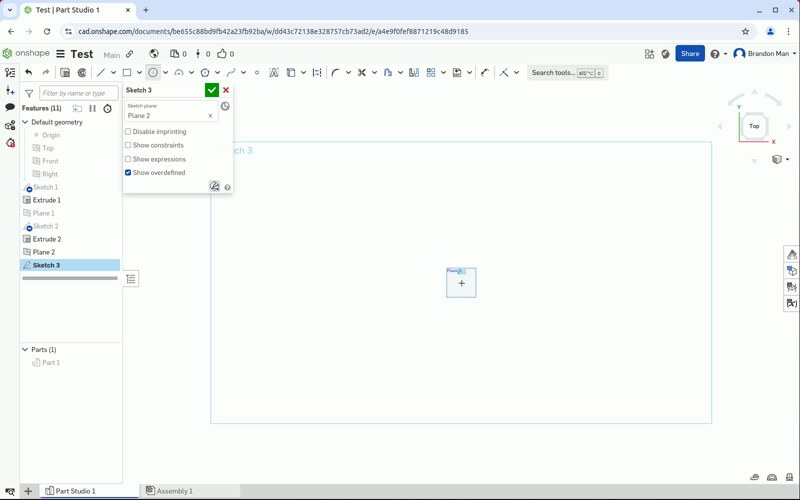
mouse_move(492, 282)
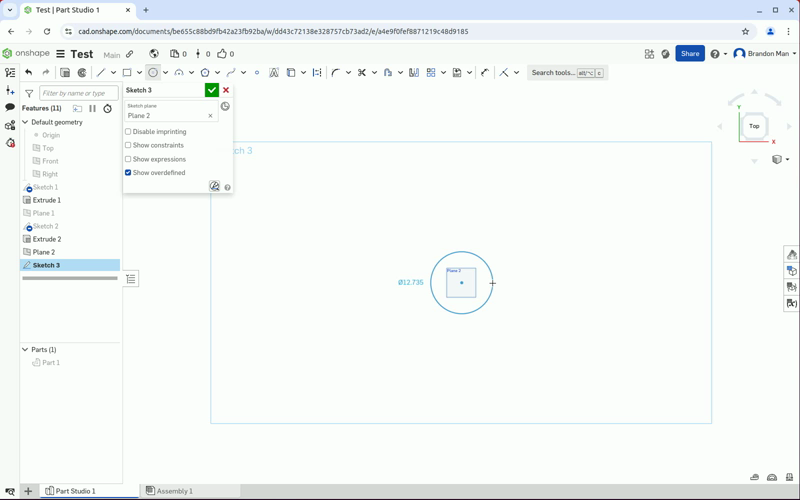
click(492, 282)
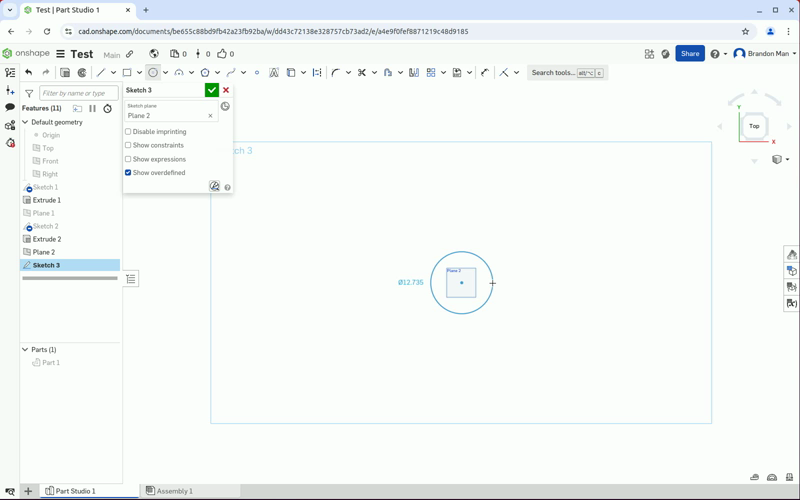
key(esc)
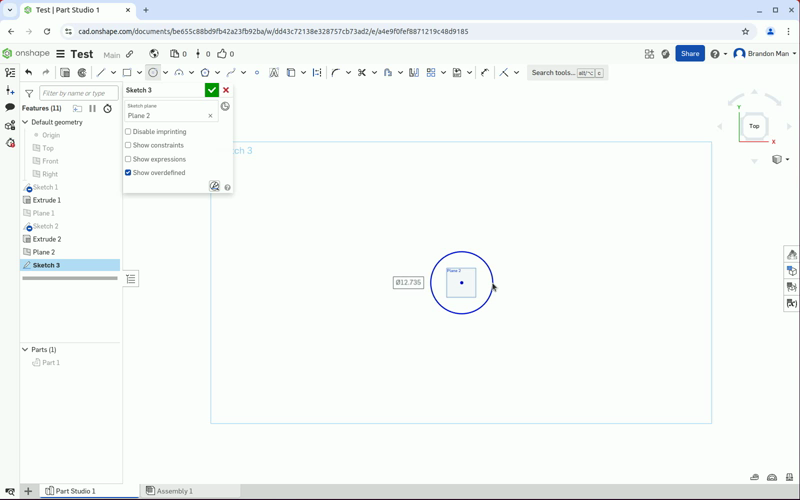
mouse_move(436, 286)
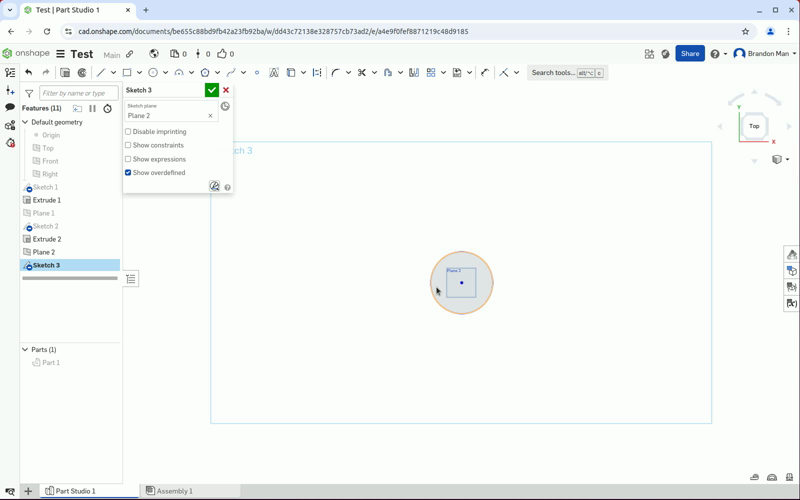
click(436, 286)
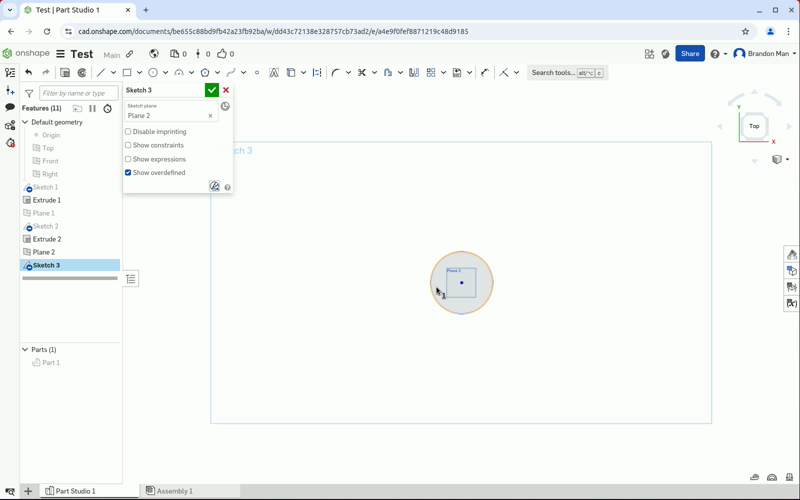
mouse_move(73, 352)
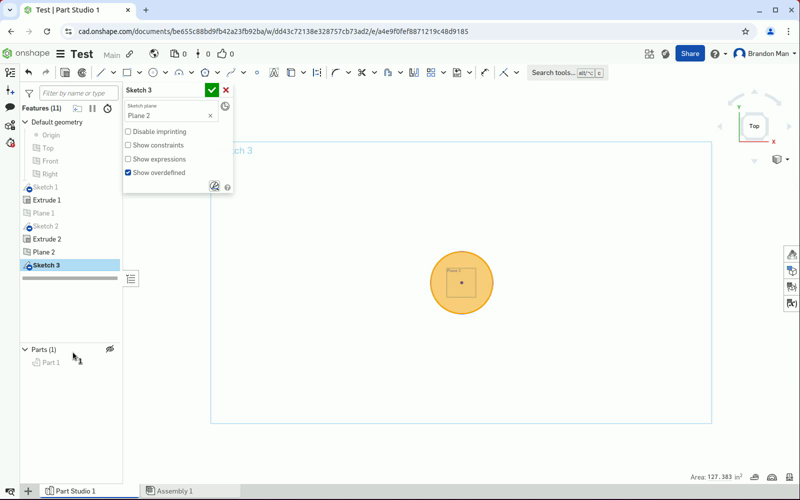
key(shift+y)
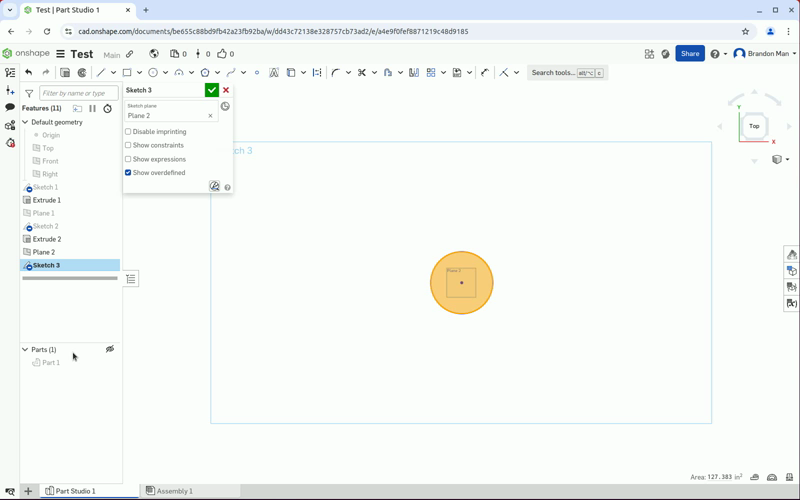
key(shift+e)
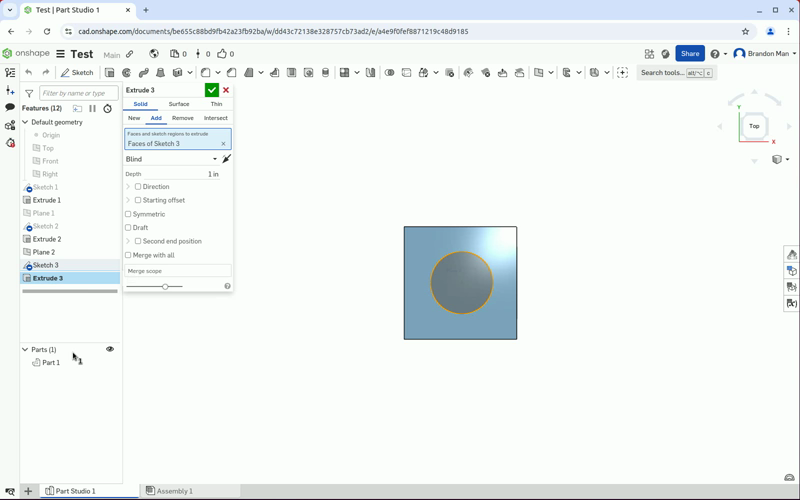
mouse_move(143, 106)
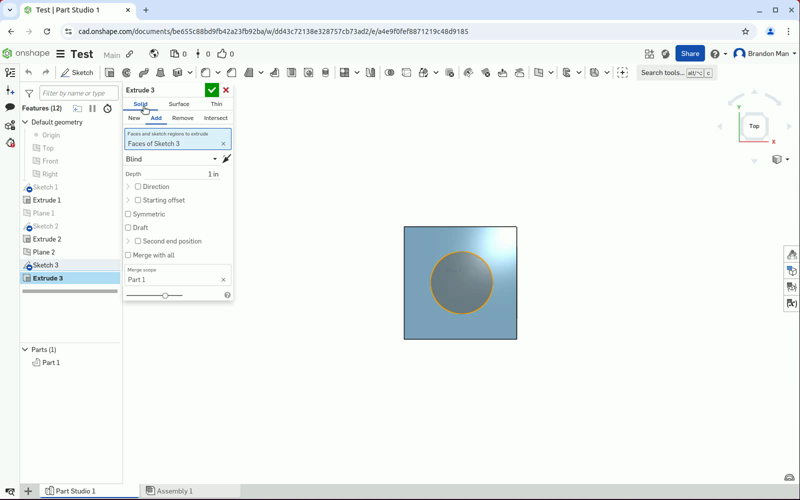
click(143, 106)
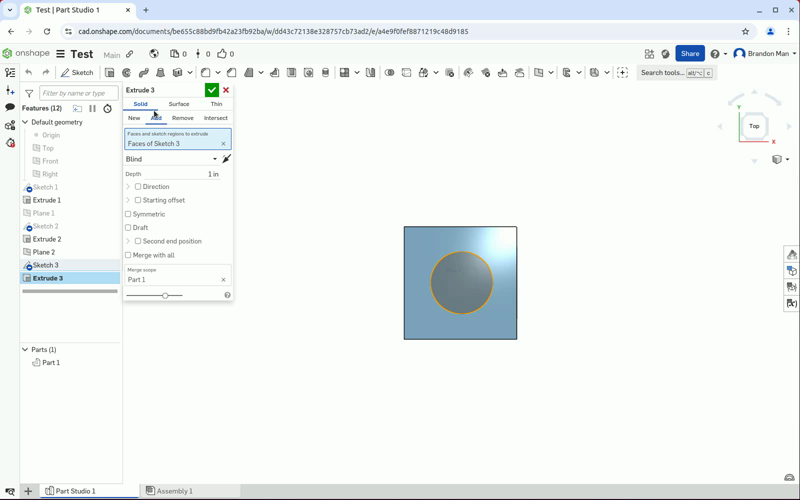
mouse_move(186, 120)
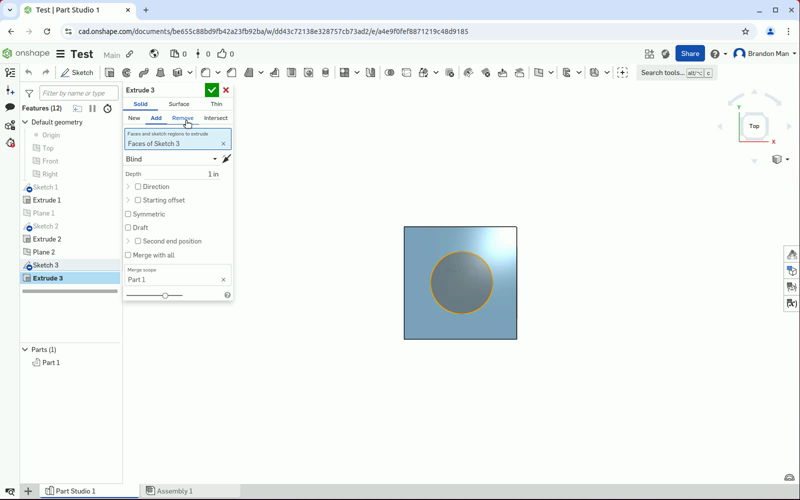
click(186, 120)
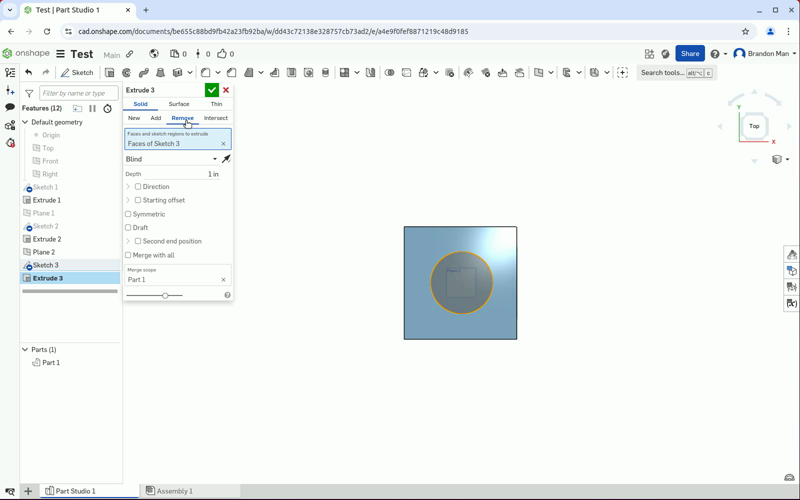
key(tab, 4)
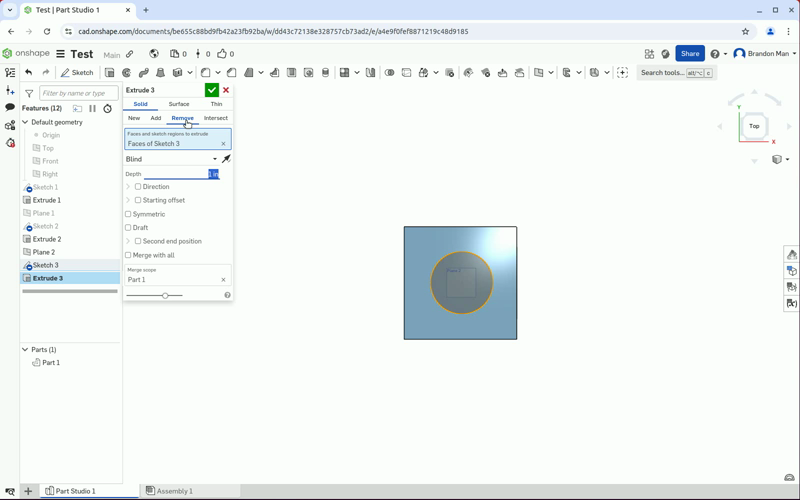
text(19.016)
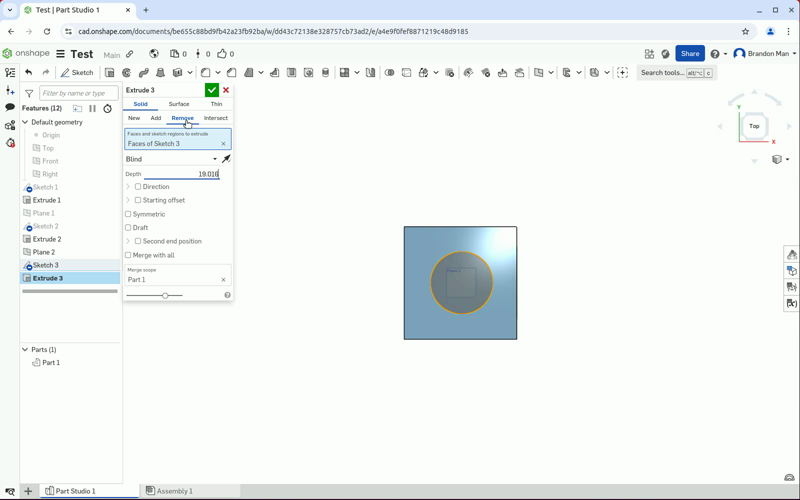
key(tab, 6)
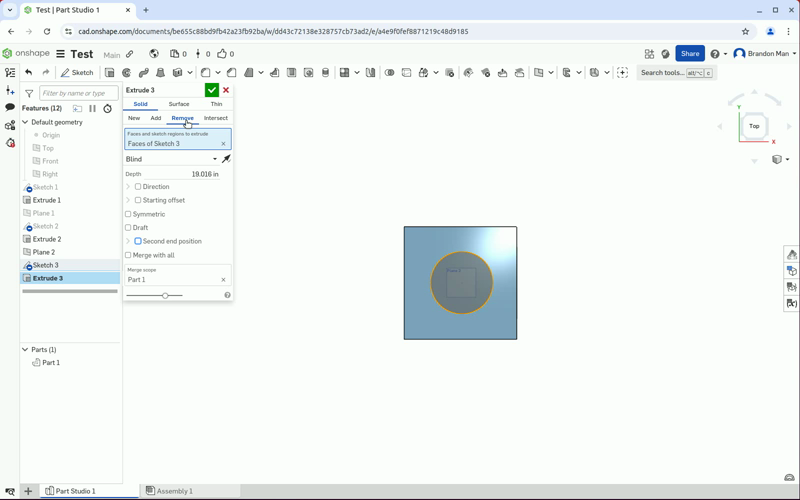
key(space)
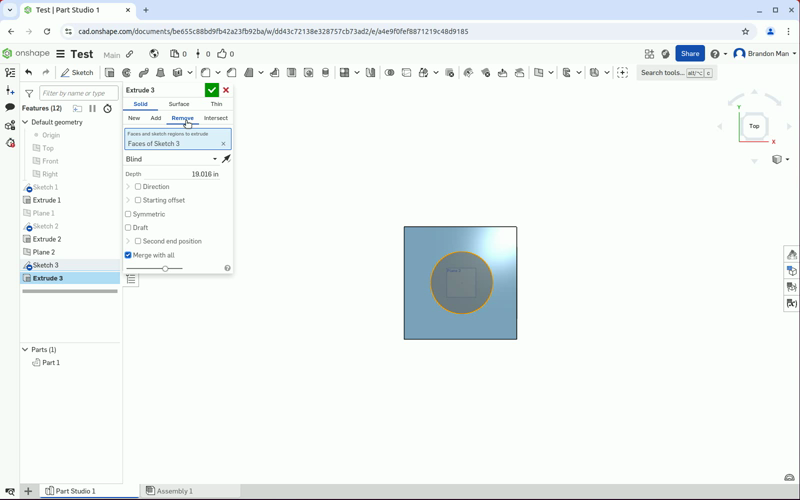
key(enter)
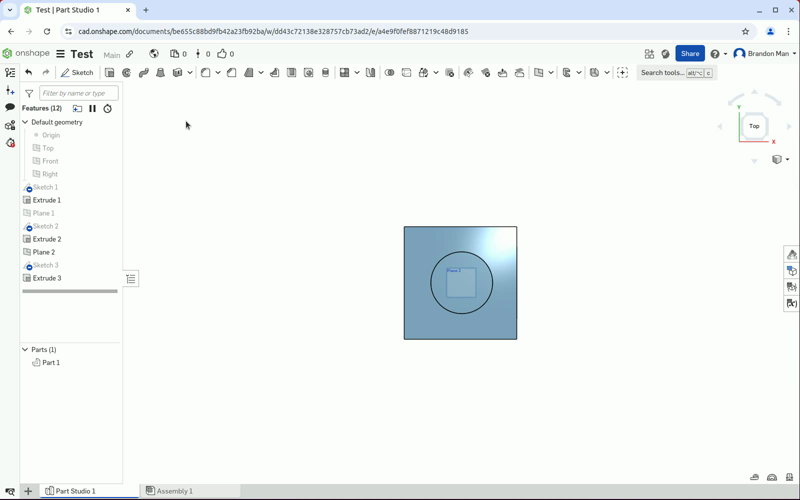
key(shift+h)
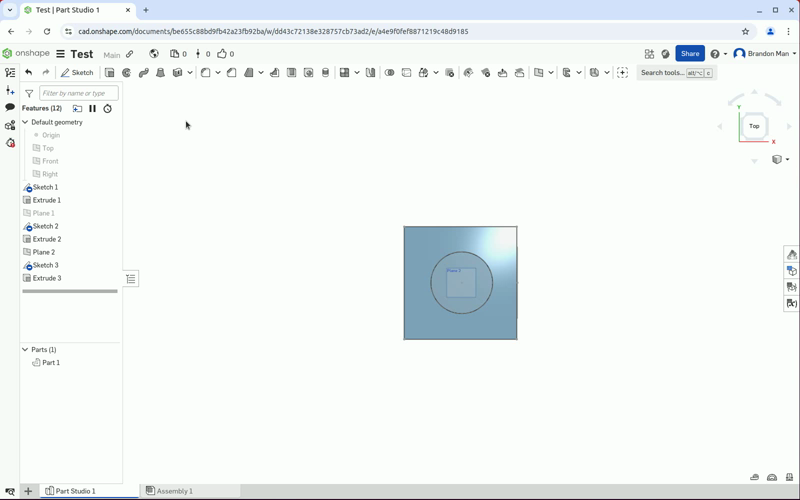
key(shift+h)
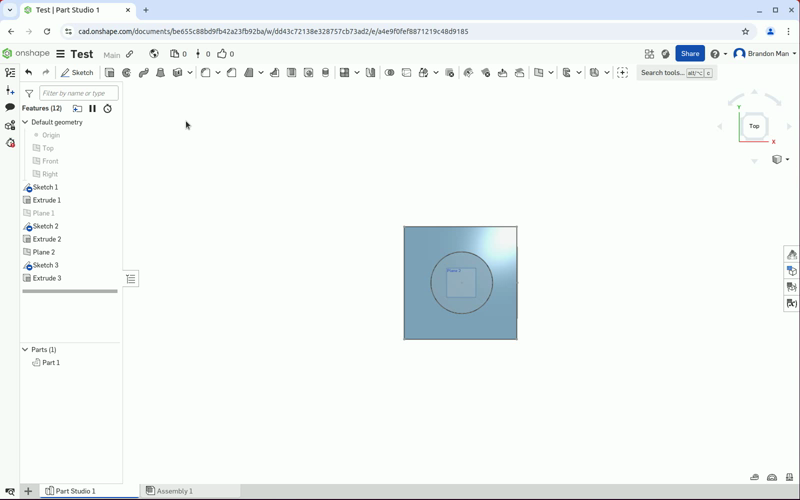
key(shift+7)
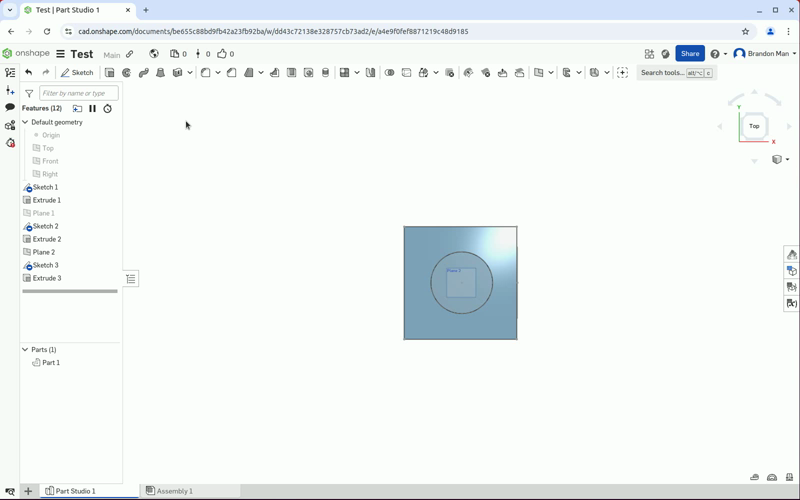
key(up, 3)
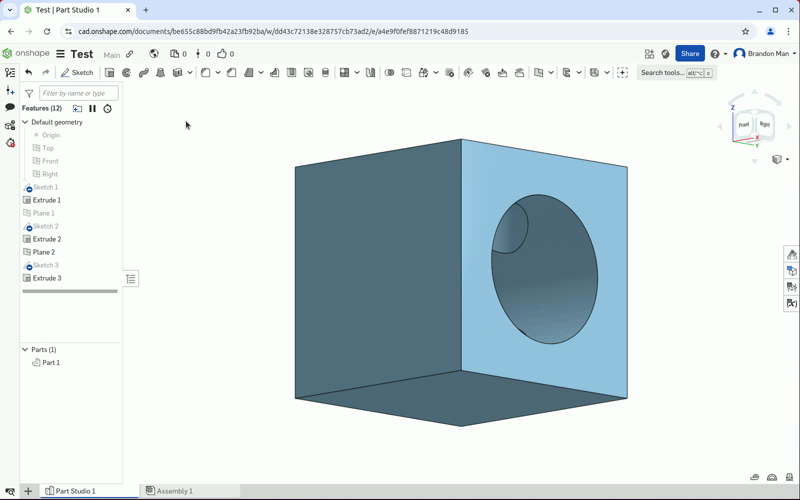
key(left, 3)
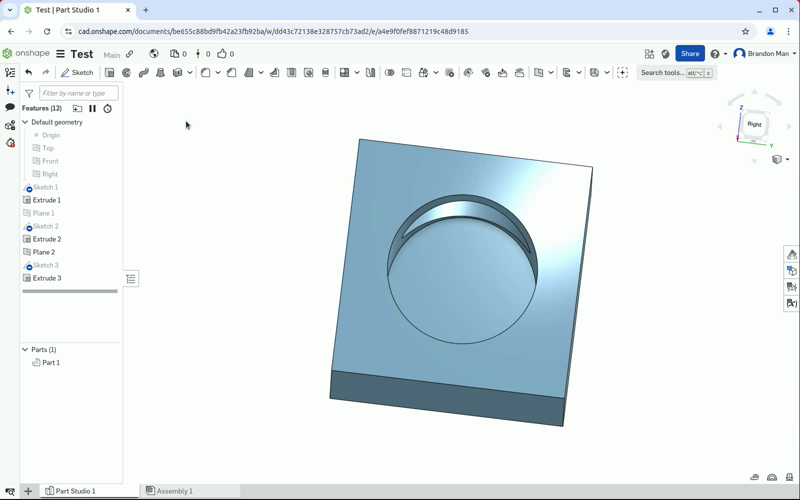
key(right, 3)
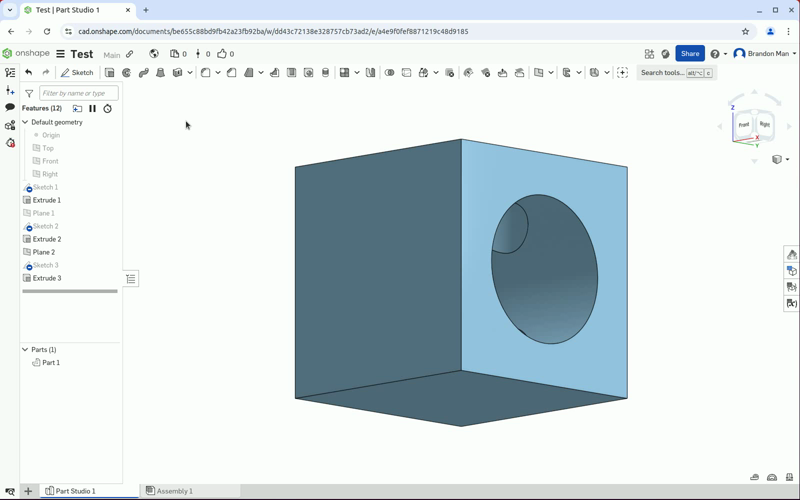
key(down, 3)
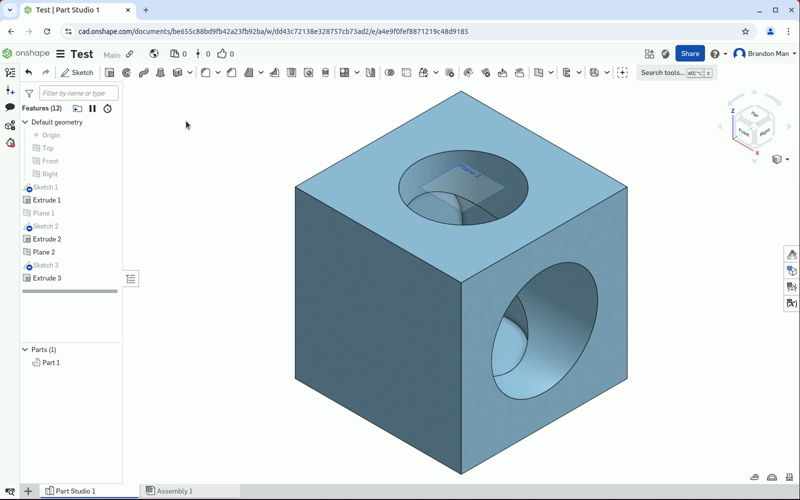
mouse_move(73, 189)
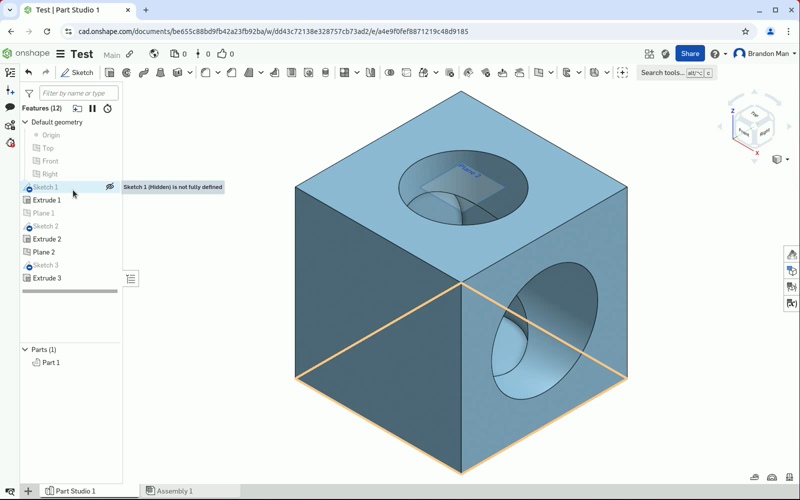
click(73, 189)